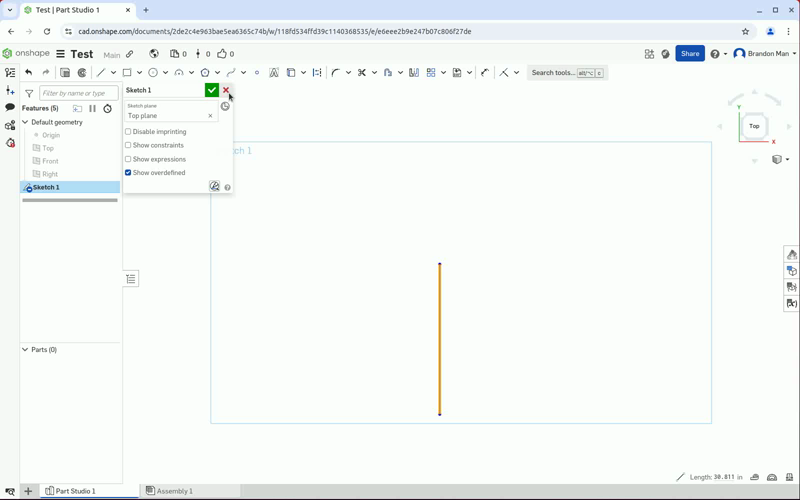
key(shift+h)
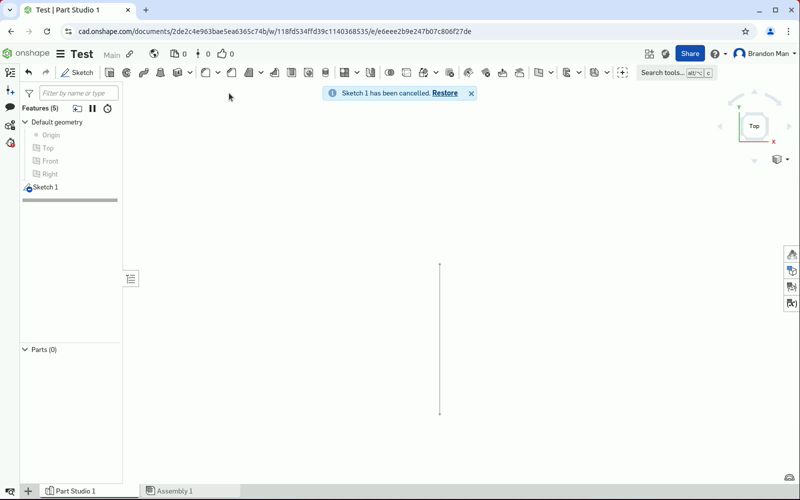
mouse_move(73, 352)
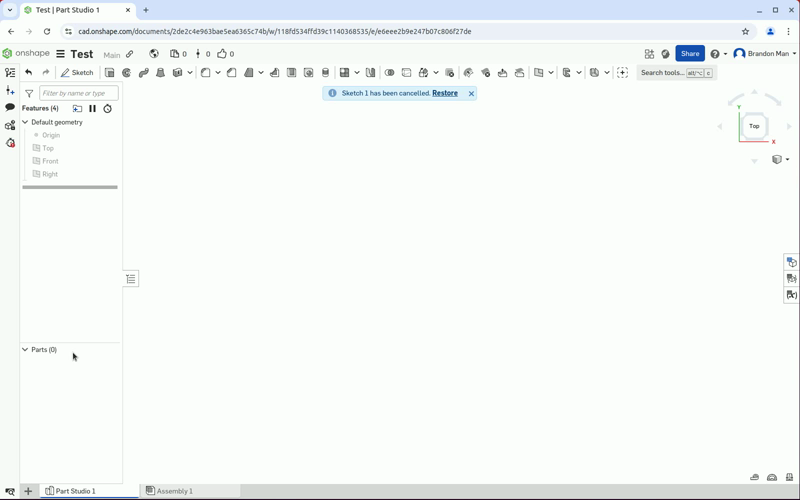
key(y)
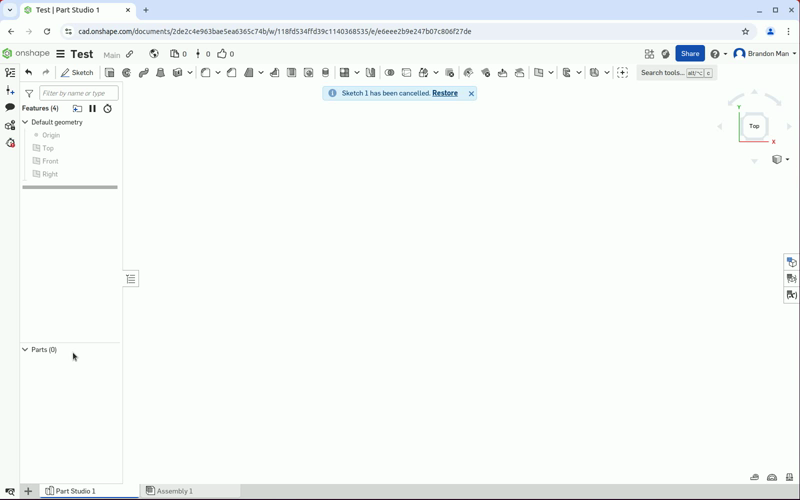
key(shift+p)
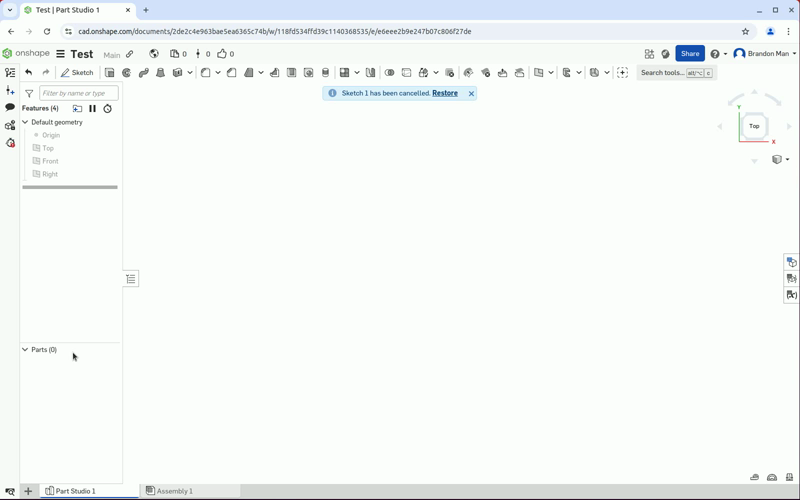
key(space)
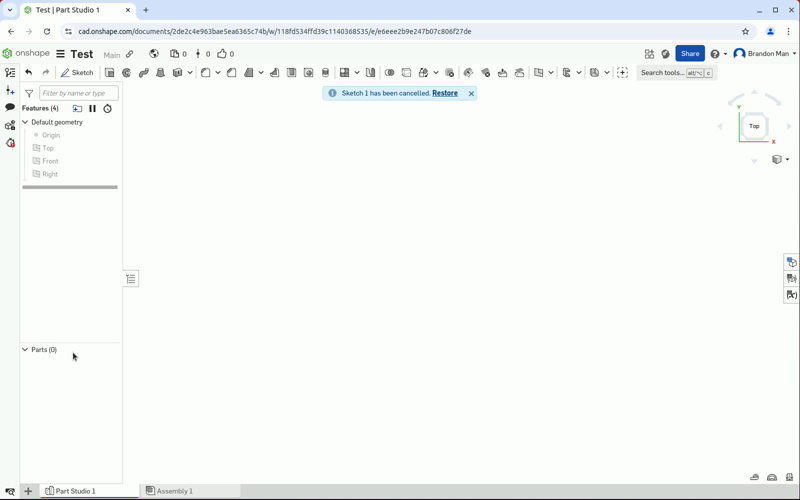
key_down(shift)
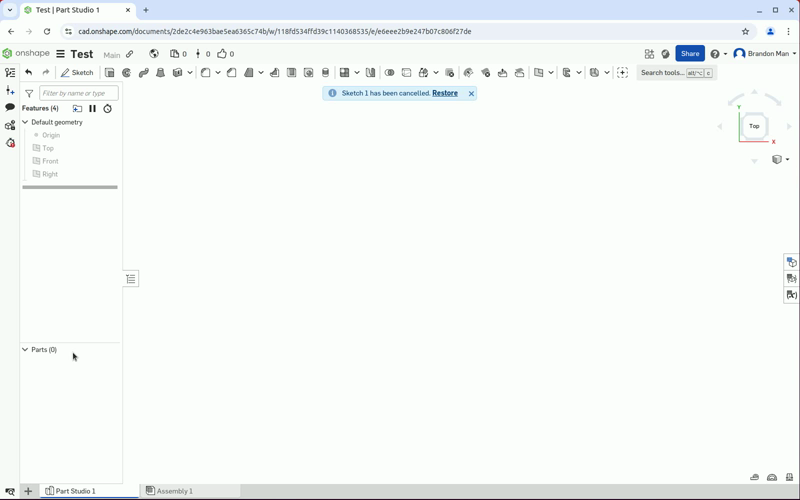
key(up)
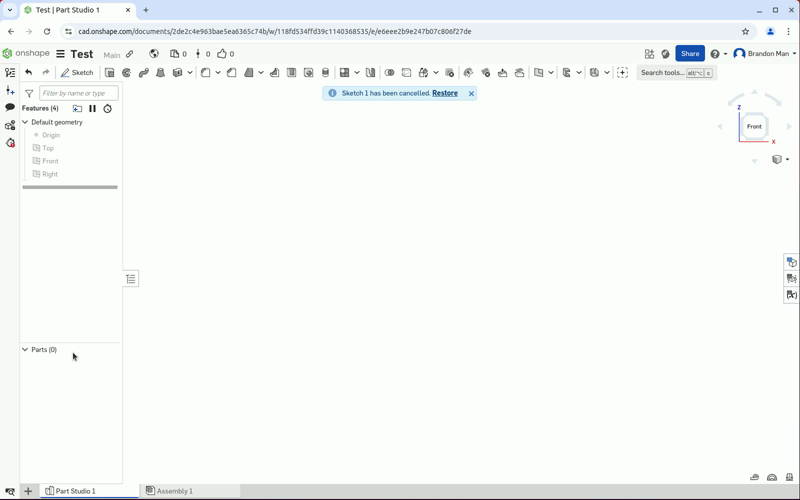
key_up(shift)
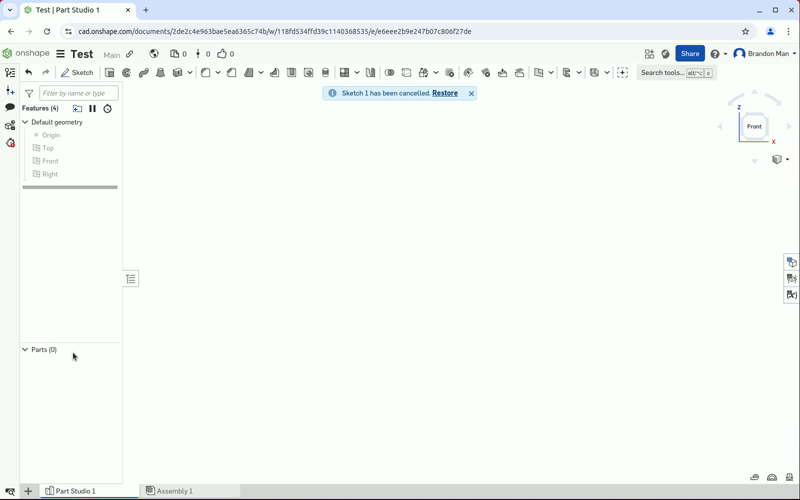
mouse_move(73, 352)
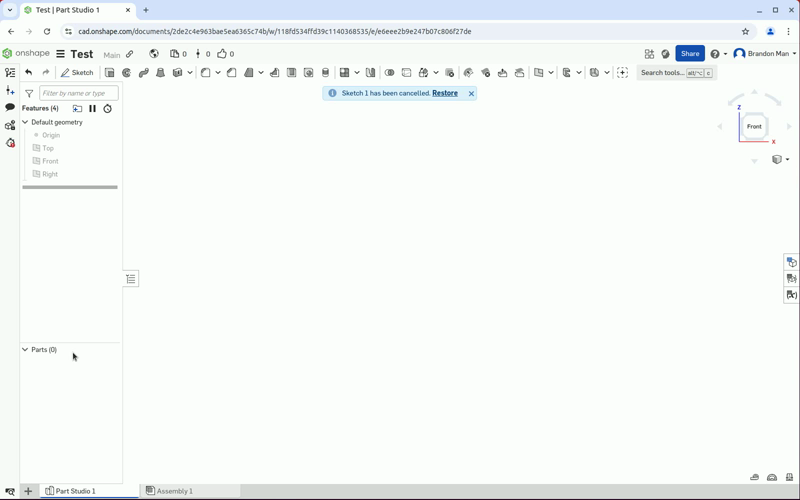
key(shift+y)
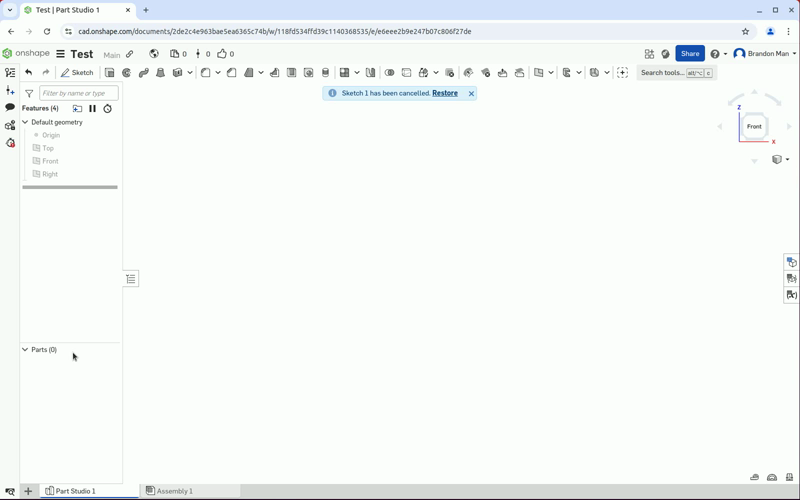
key(shift+s)
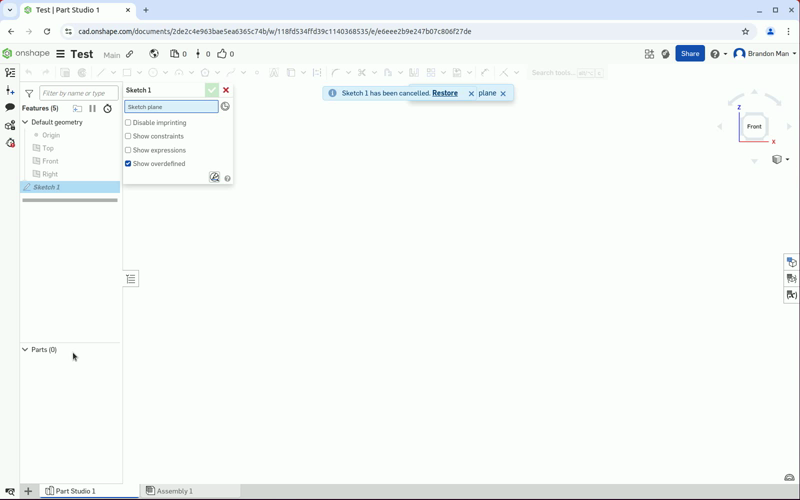
mouse_move(73, 163)
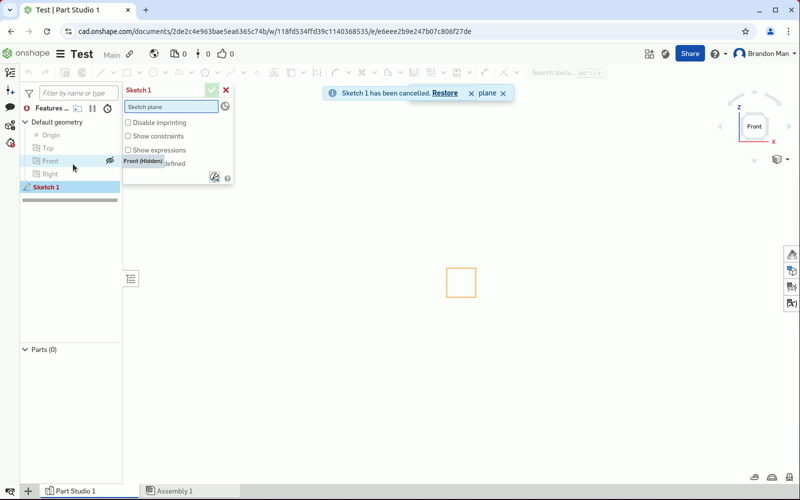
click(73, 163)
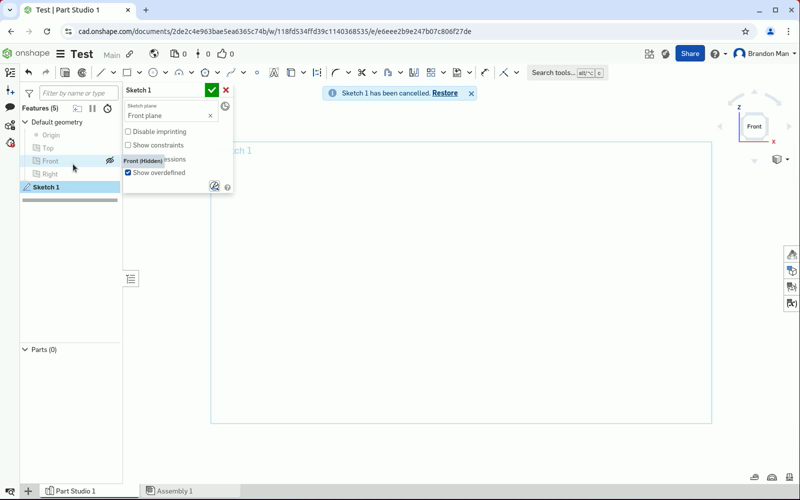
mouse_move(73, 352)
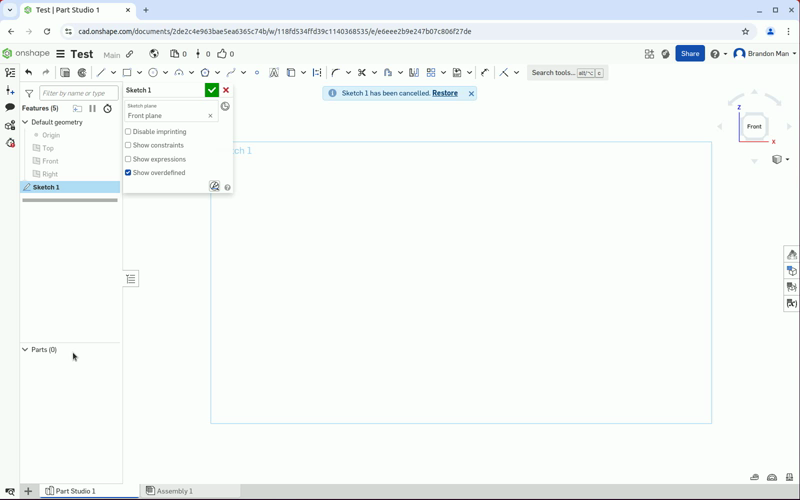
key(y)
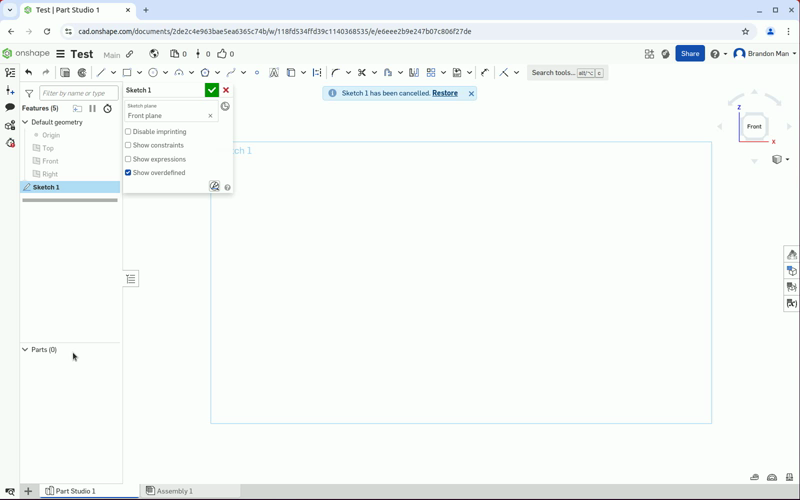
key(c)
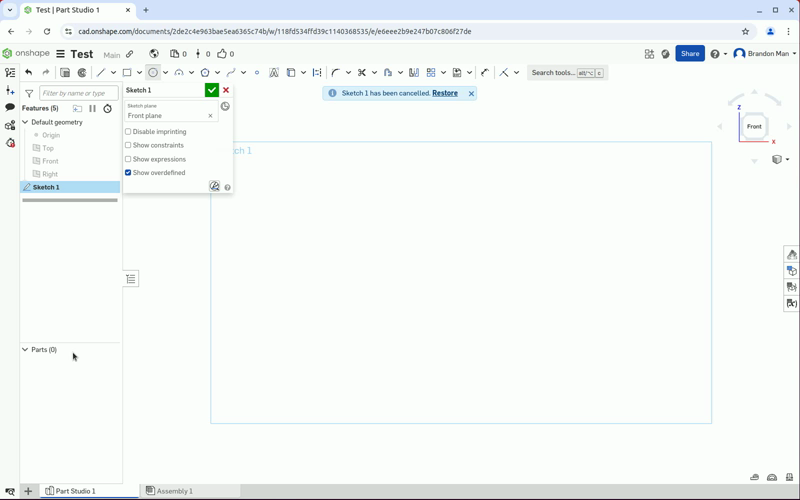
key_down(shift)
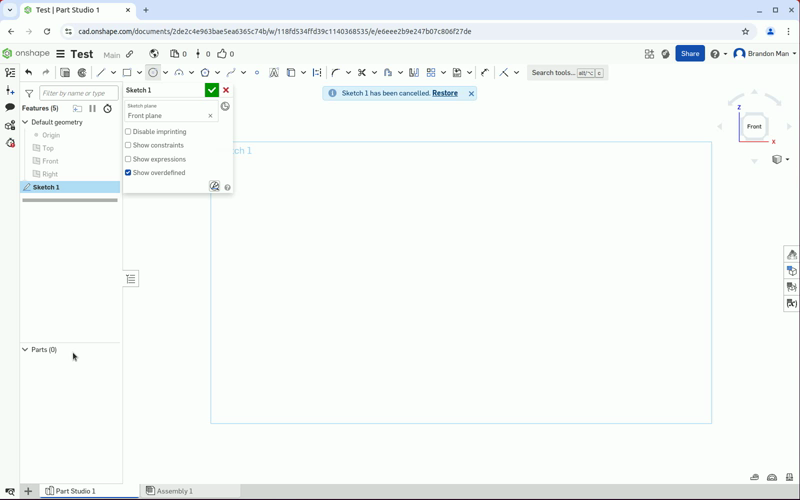
mouse_move(461, 282)
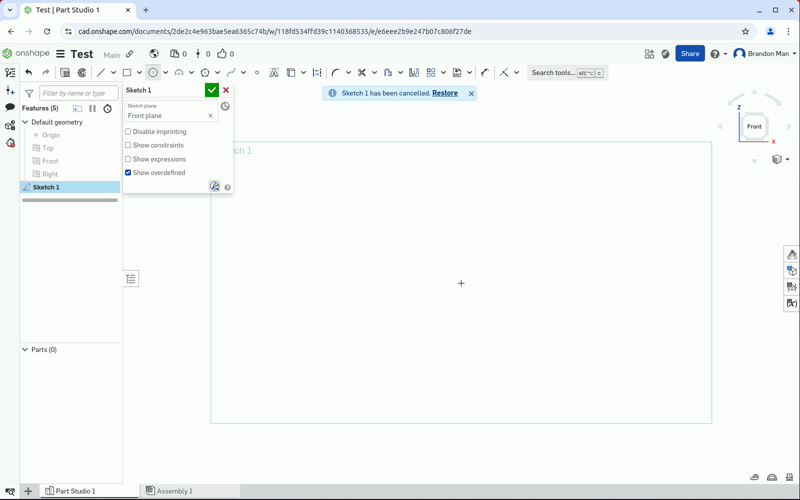
click(461, 282)
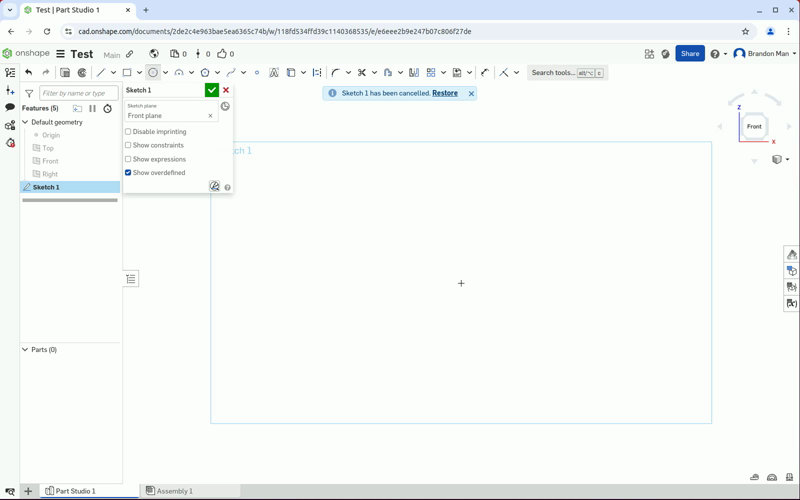
key_up(shift)
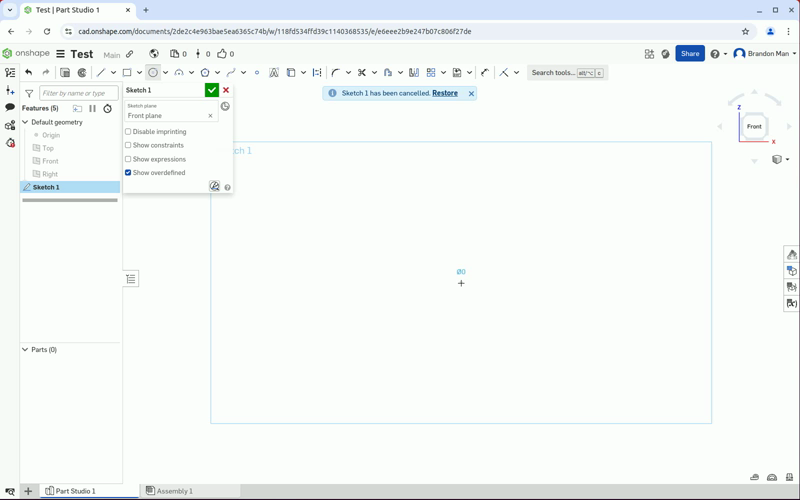
mouse_move(510, 282)
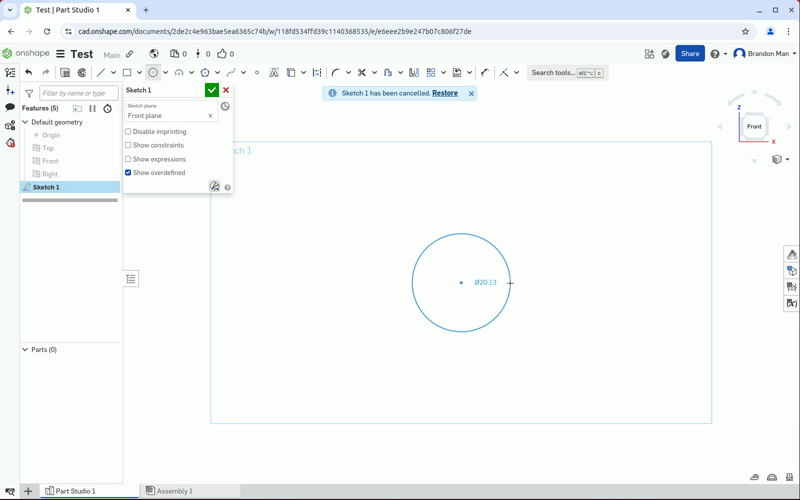
click(510, 282)
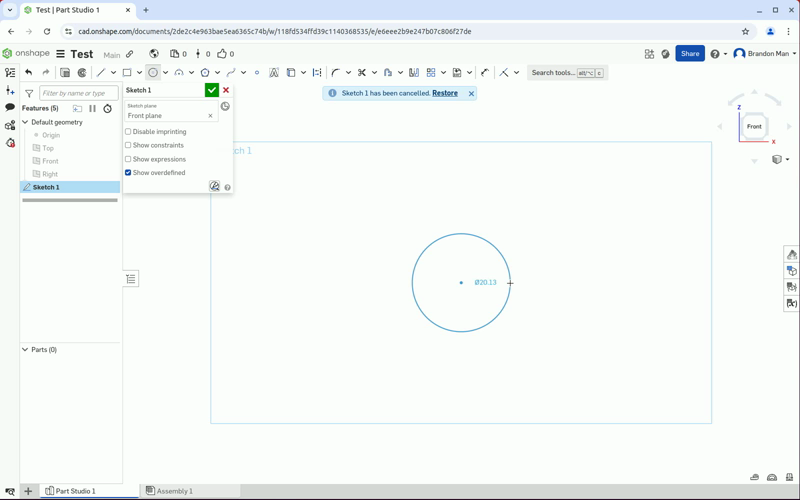
key(esc)
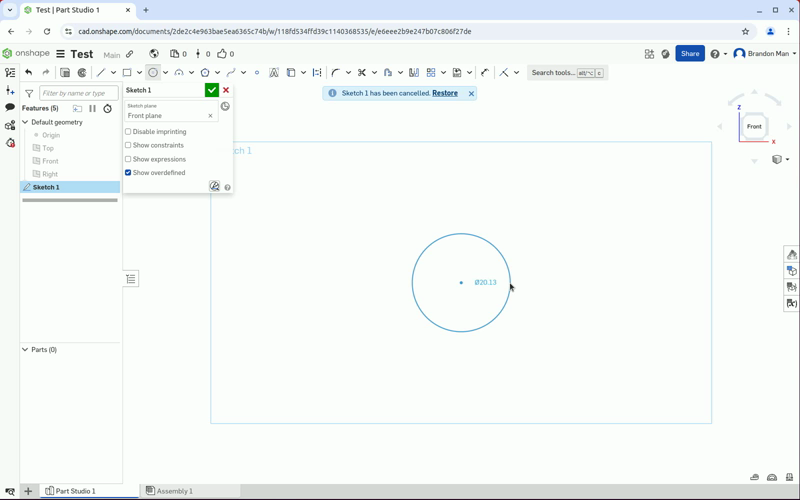
key(c)
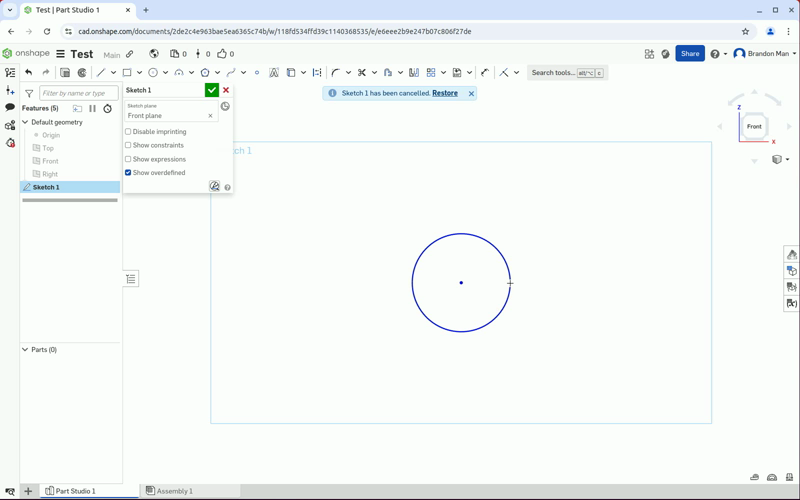
key_down(shift)
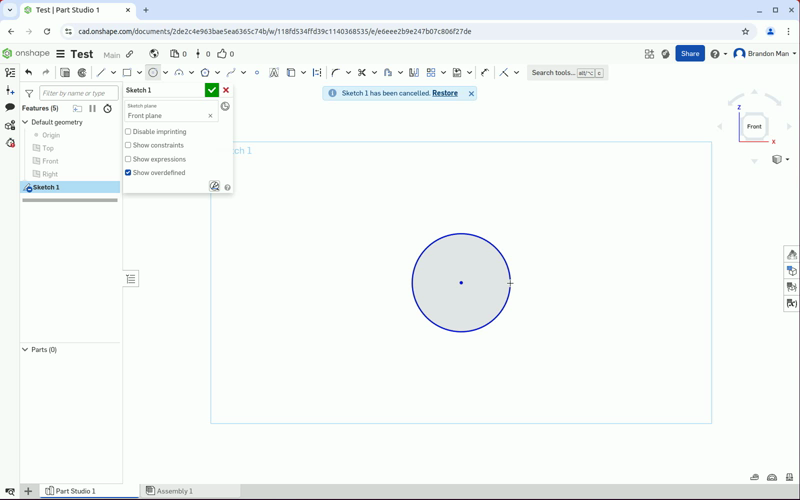
mouse_move(461, 282)
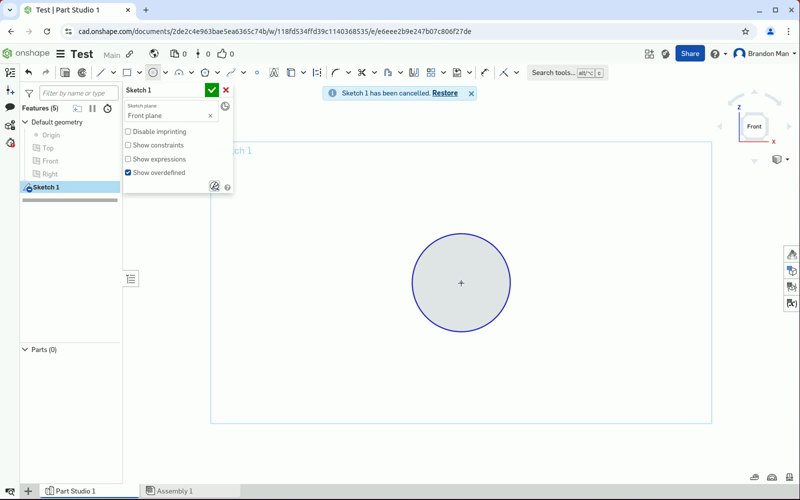
click(461, 282)
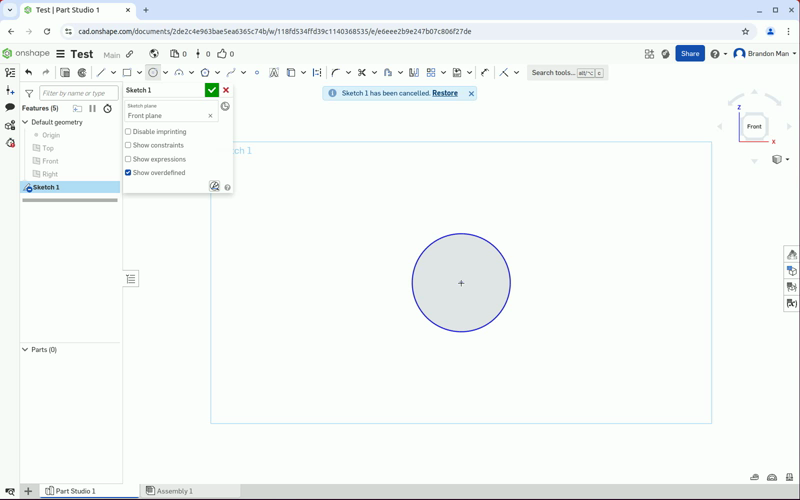
key_up(shift)
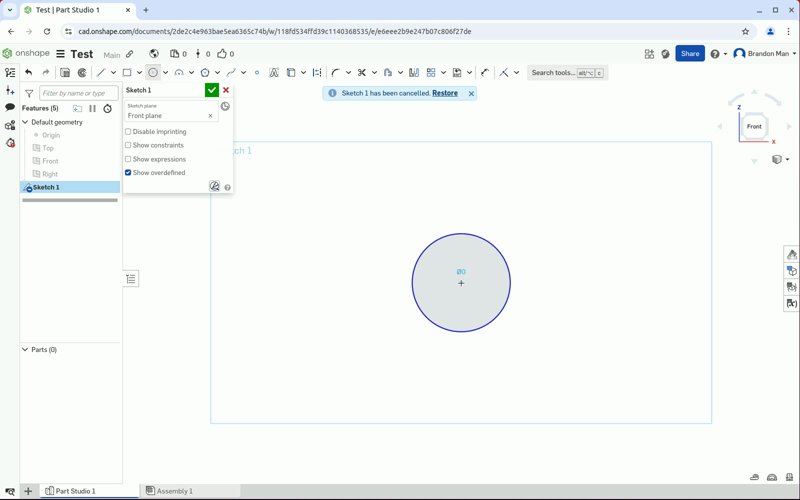
mouse_move(498, 282)
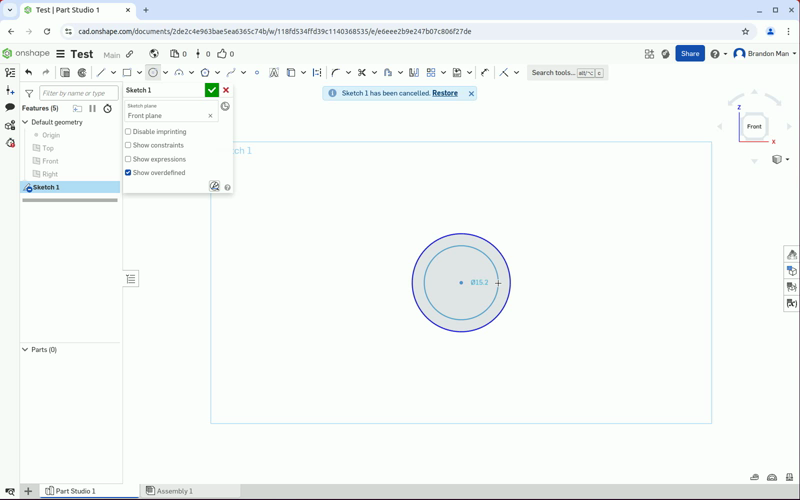
click(498, 282)
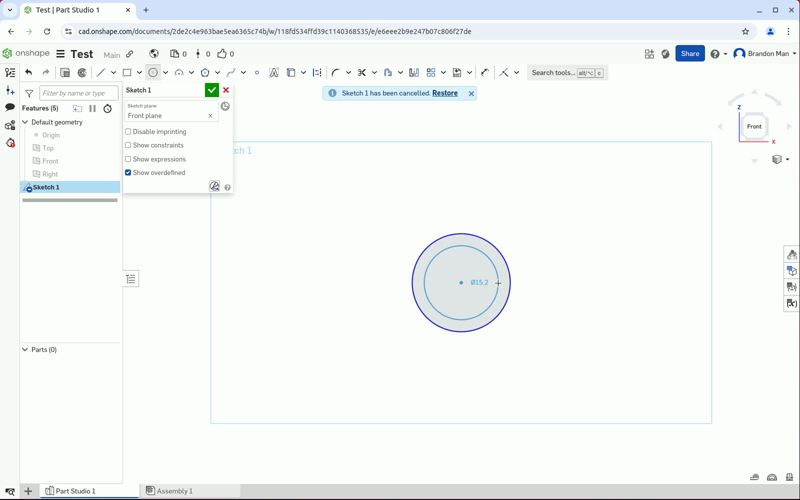
key(esc)
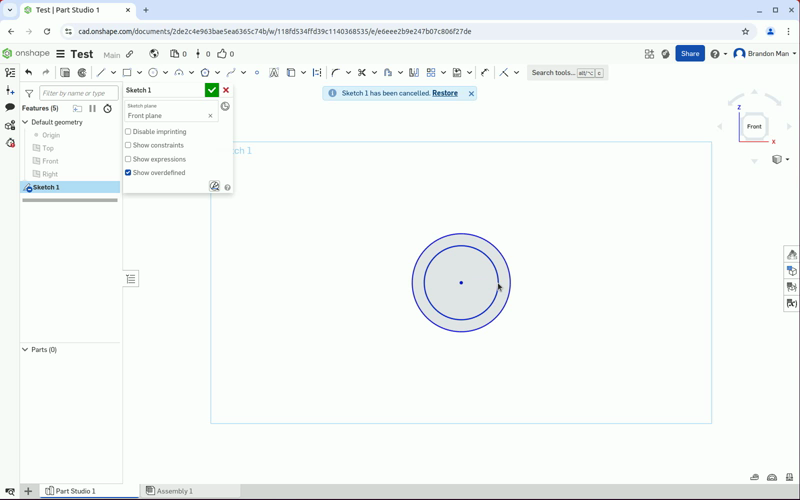
mouse_move(443, 243)
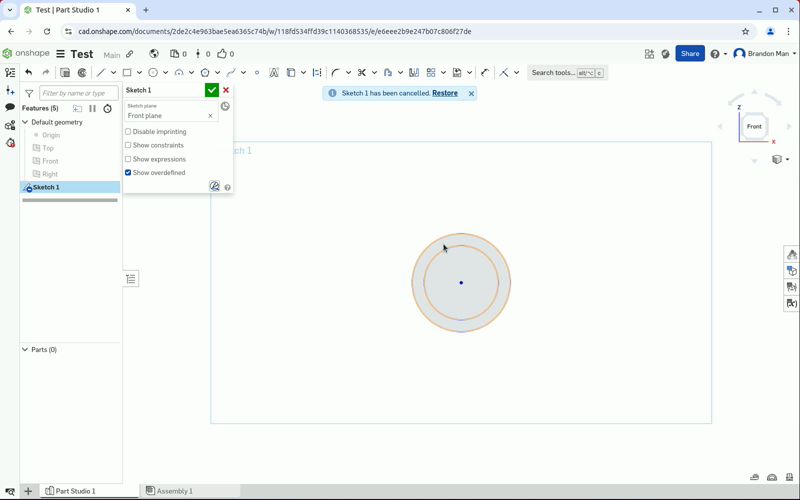
click(443, 243)
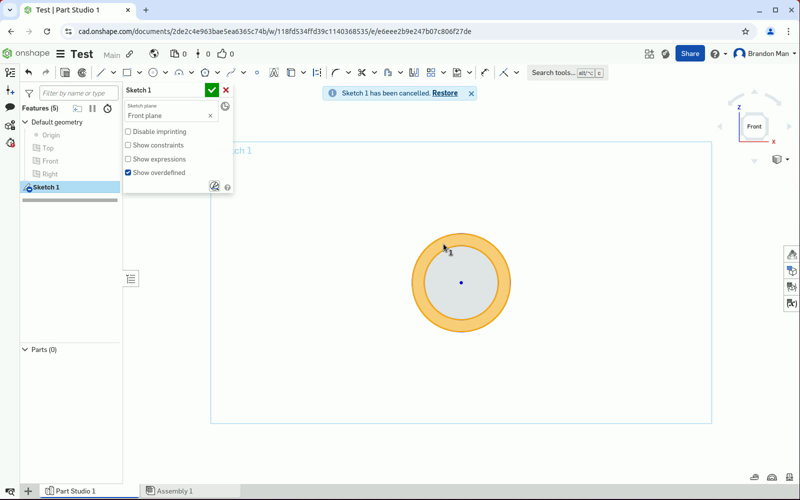
mouse_move(73, 352)
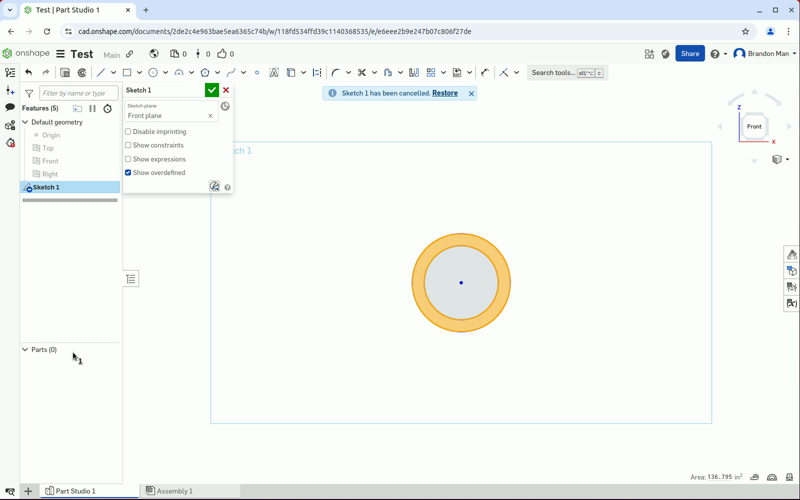
key(shift+y)
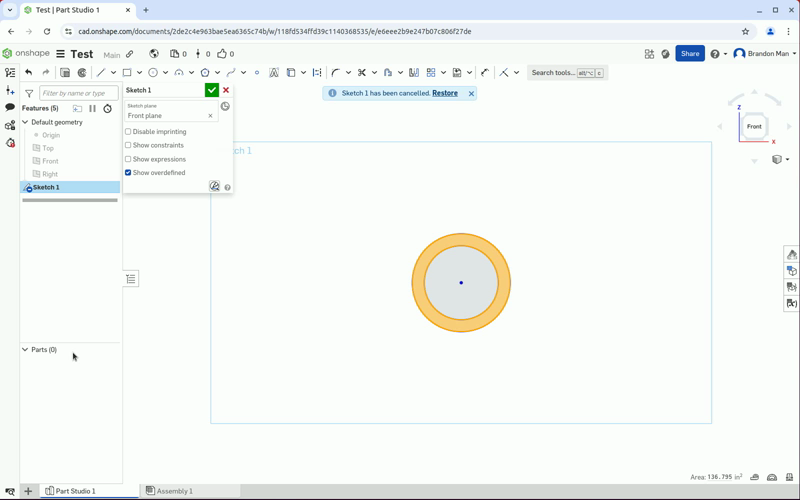
key(shift+e)
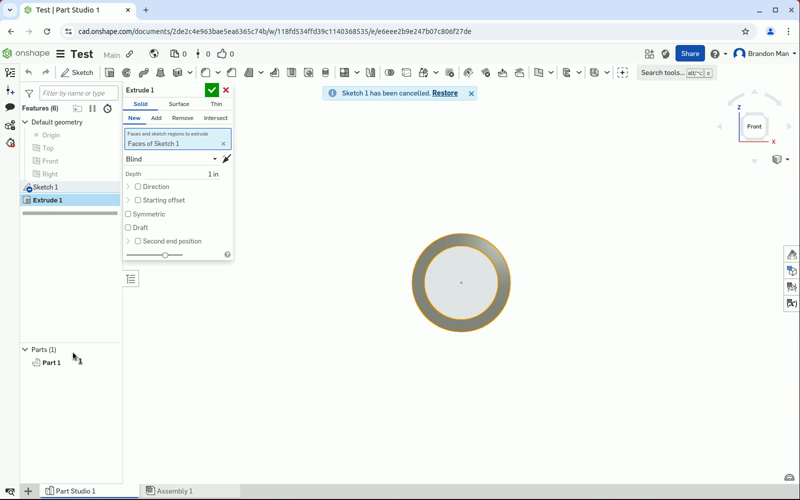
mouse_move(143, 106)
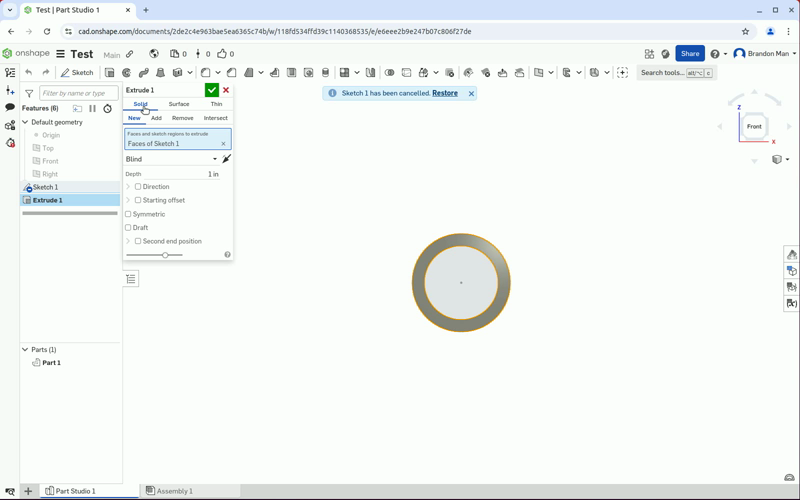
click(143, 106)
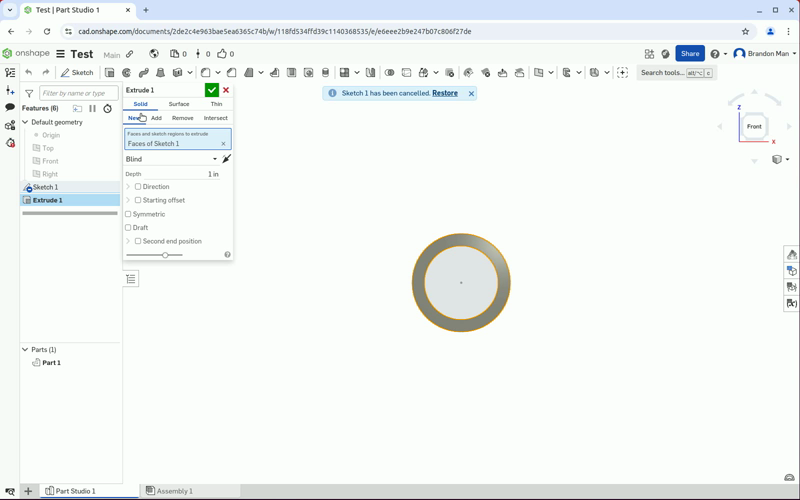
mouse_move(137, 120)
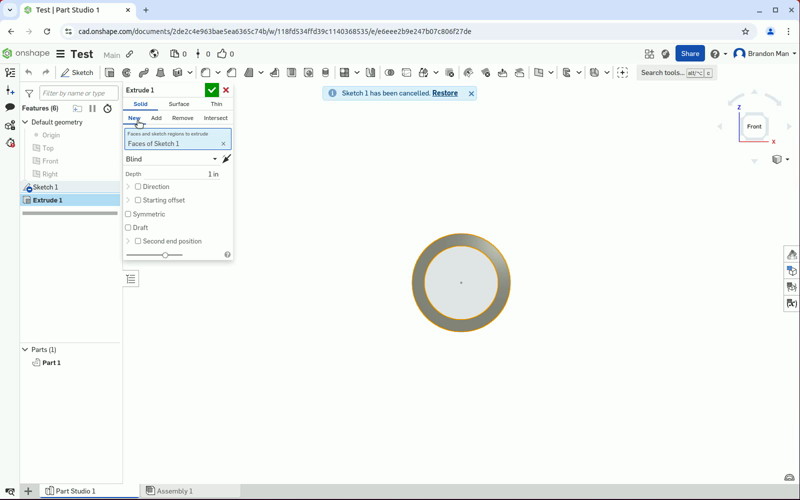
click(137, 120)
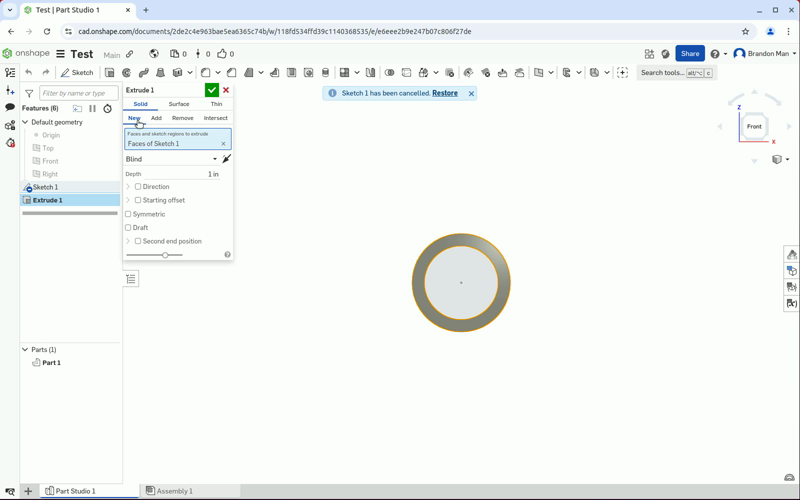
key(tab, 4)
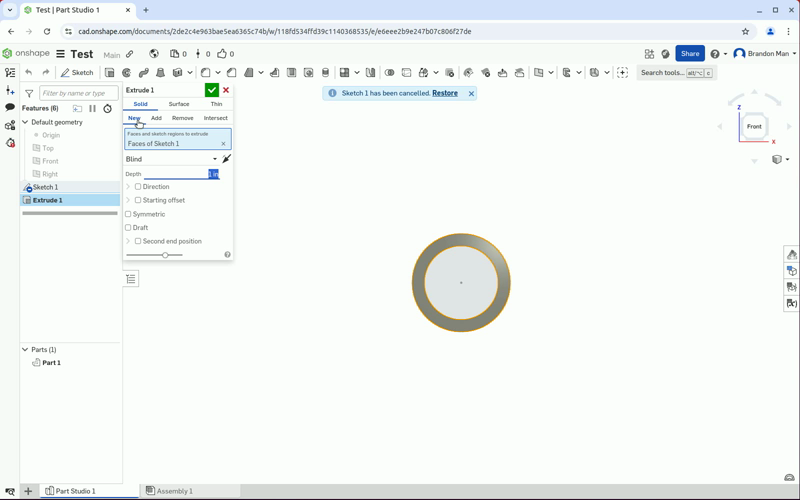
text(23.108)
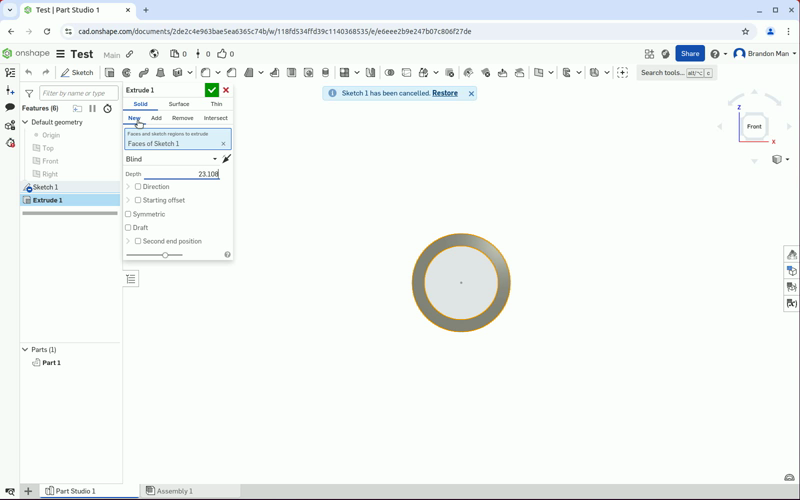
key(enter)
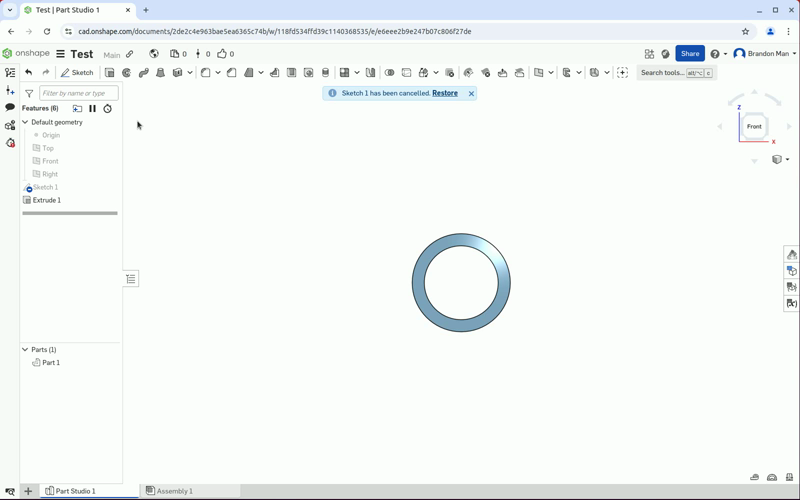
key(shift+h)
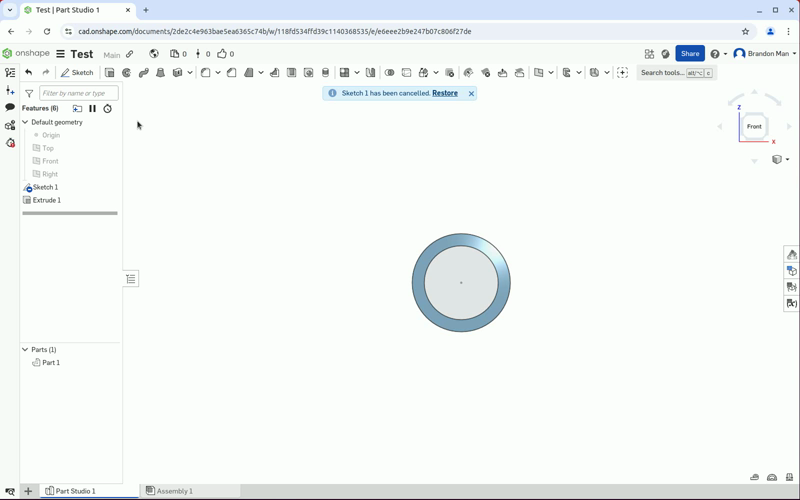
key(shift+h)
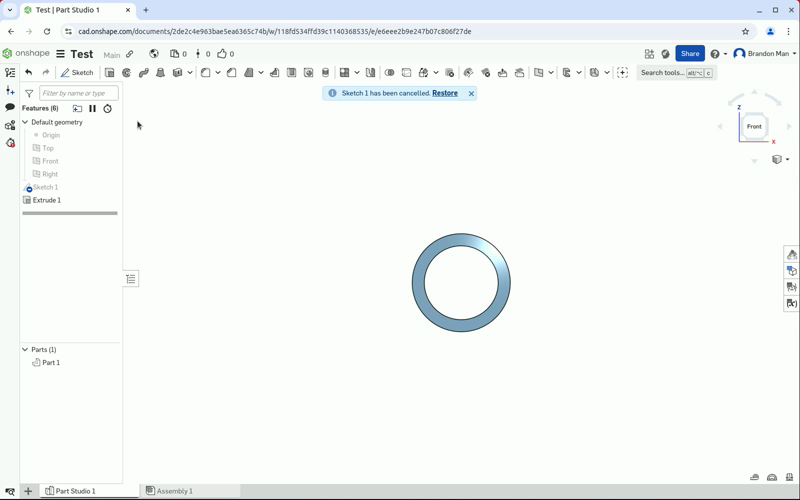
mouse_move(73, 189)
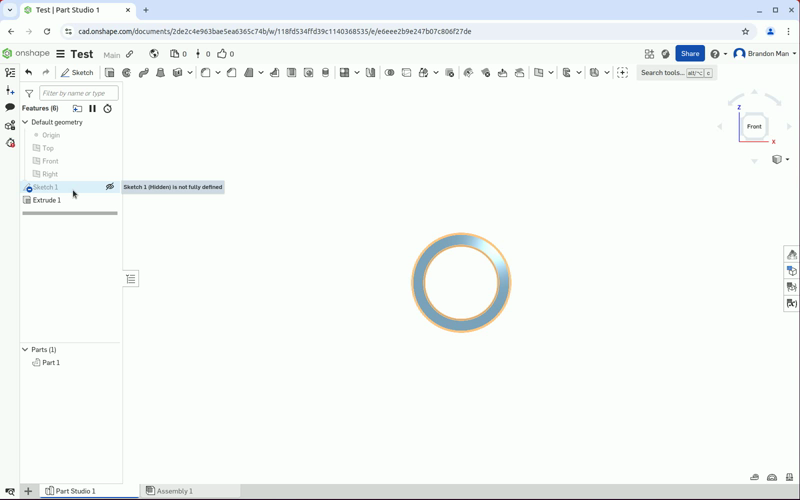
click(73, 189)
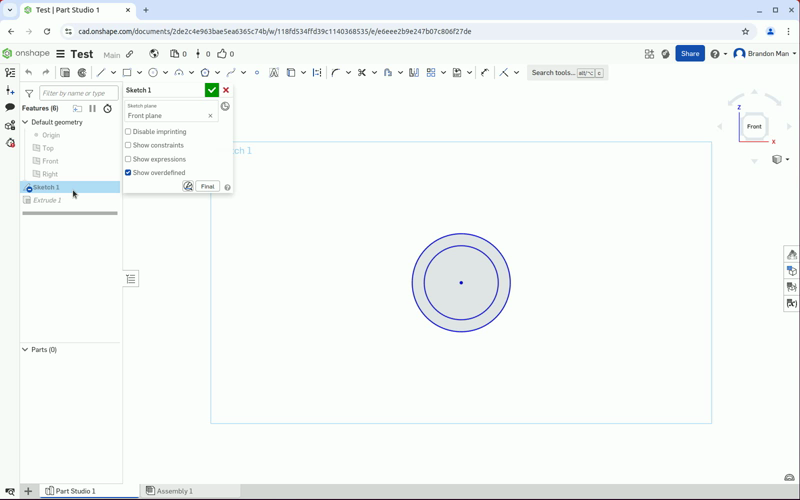
mouse_move(229, 92)
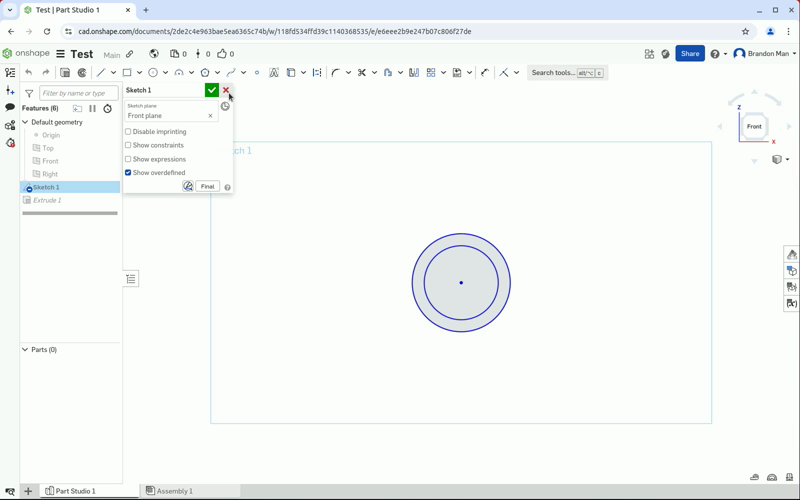
click(229, 92)
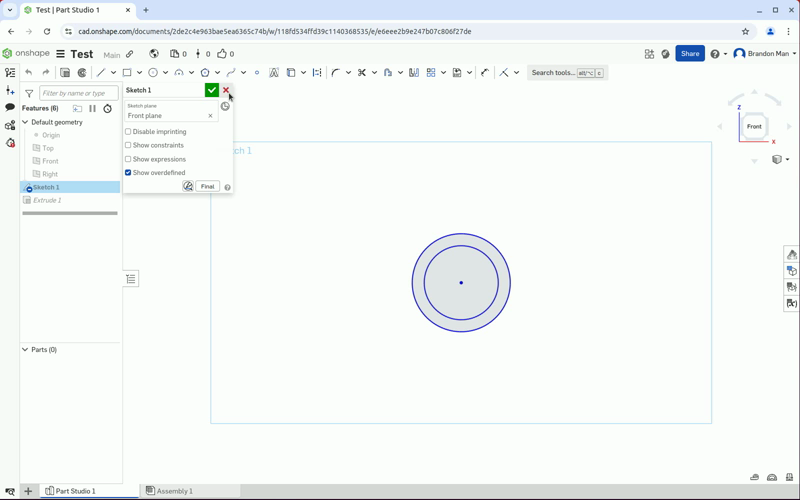
key(shift+s)
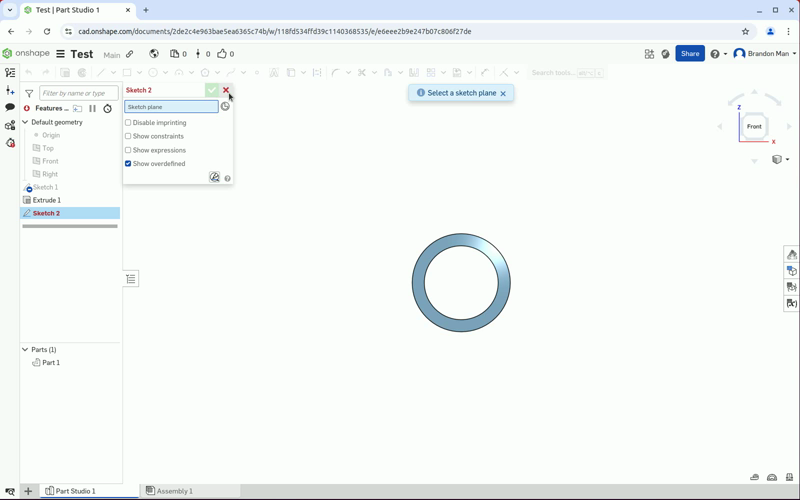
mouse_move(73, 163)
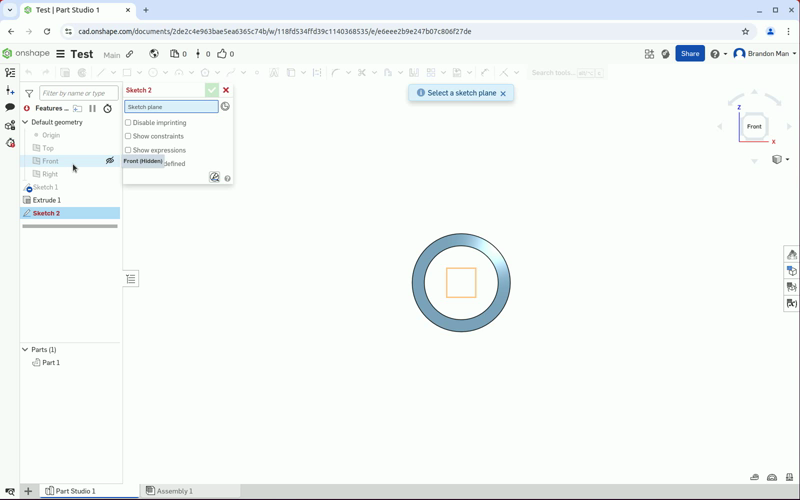
click(73, 163)
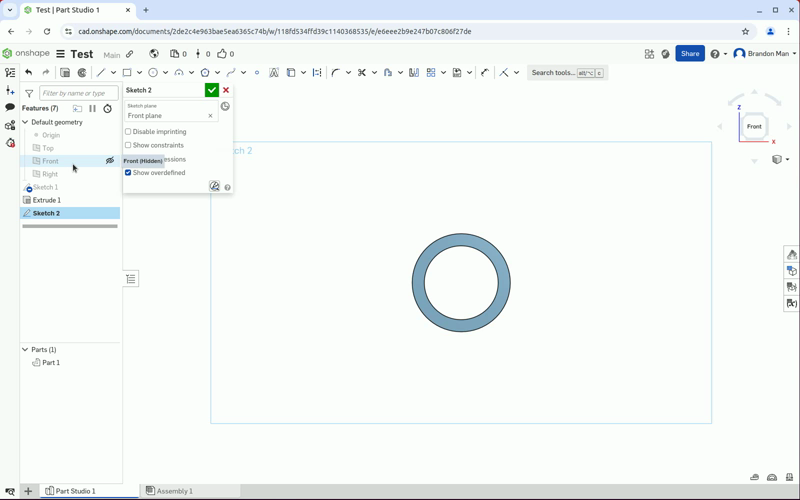
mouse_move(73, 352)
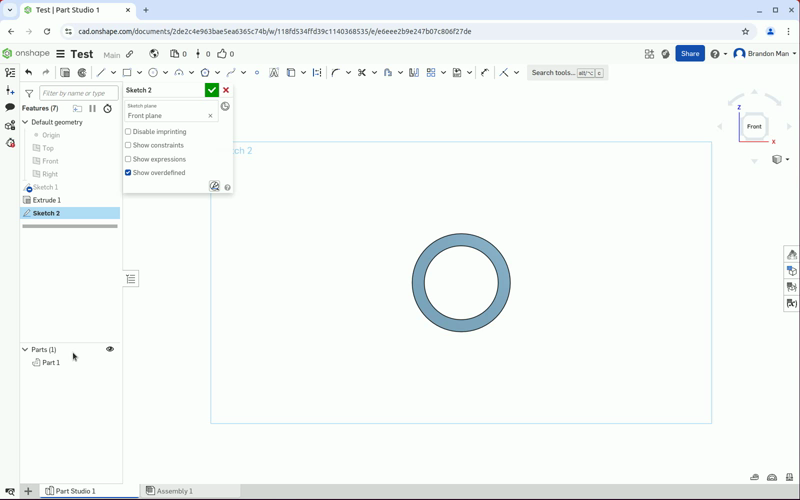
key(y)
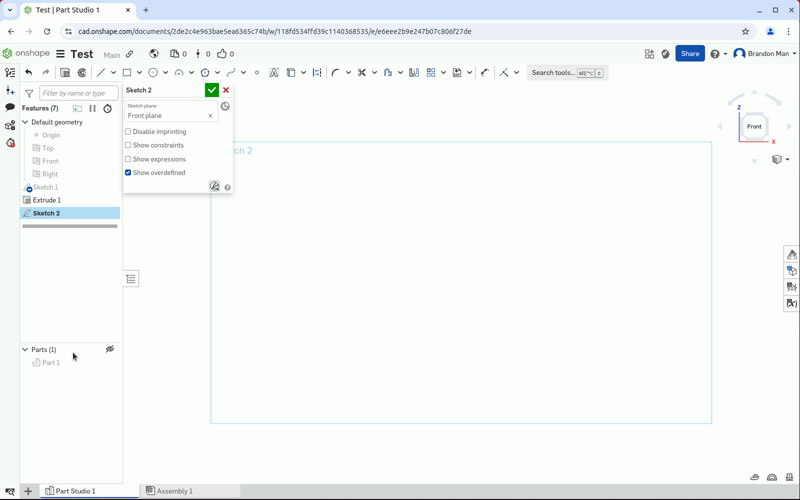
key(c)
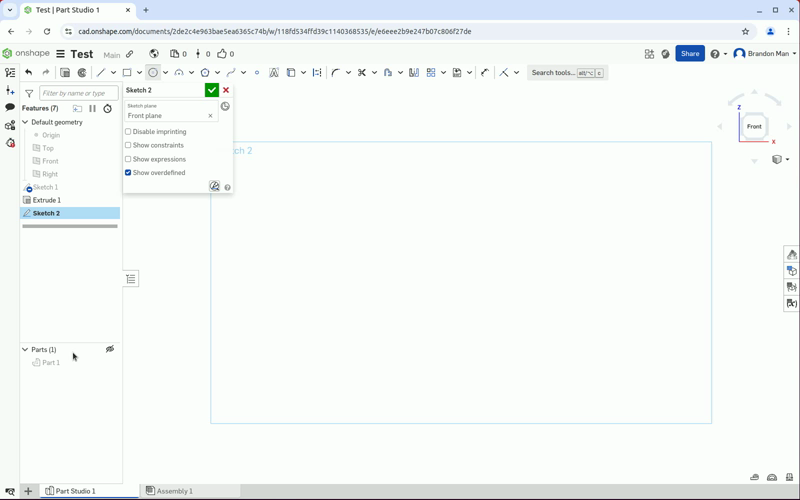
key_down(shift)
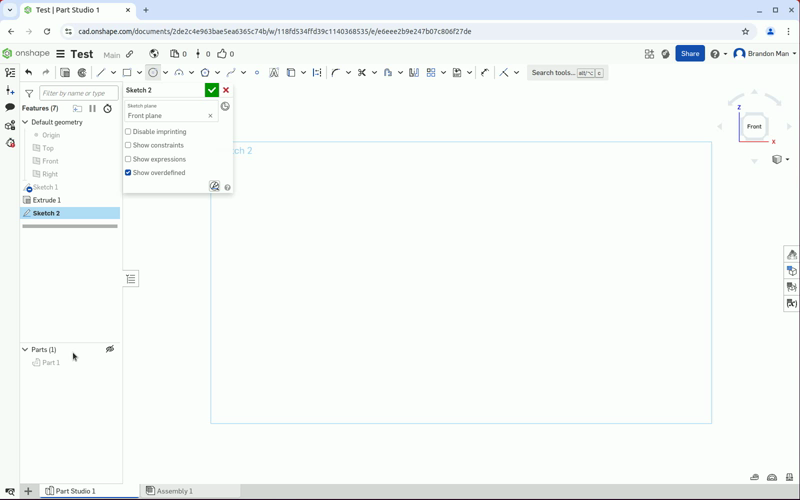
mouse_move(461, 282)
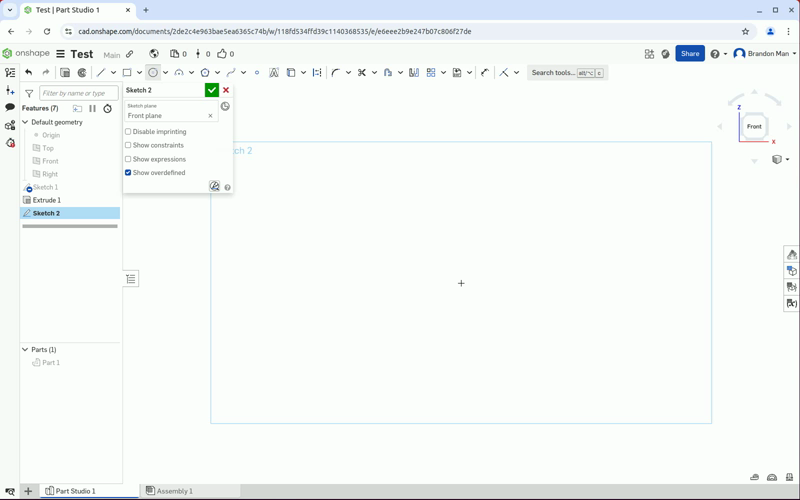
click(461, 282)
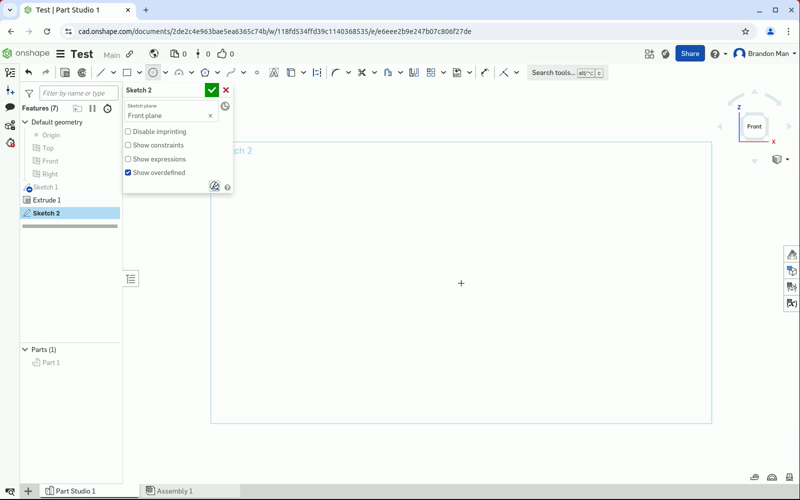
key_up(shift)
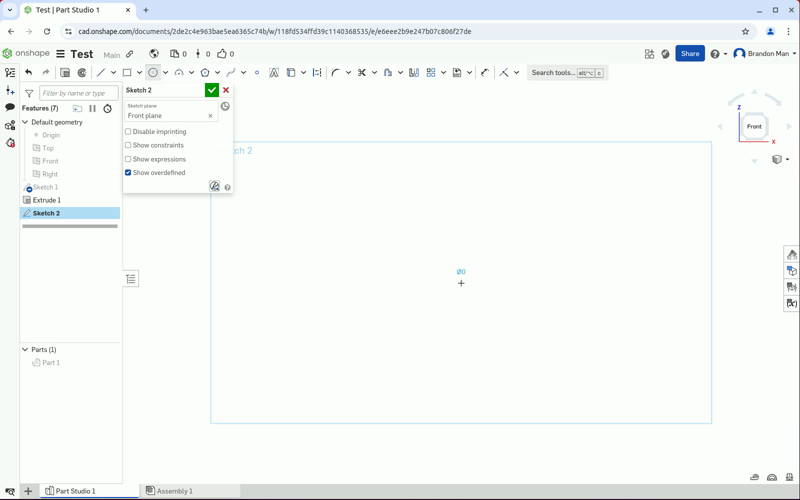
mouse_move(498, 282)
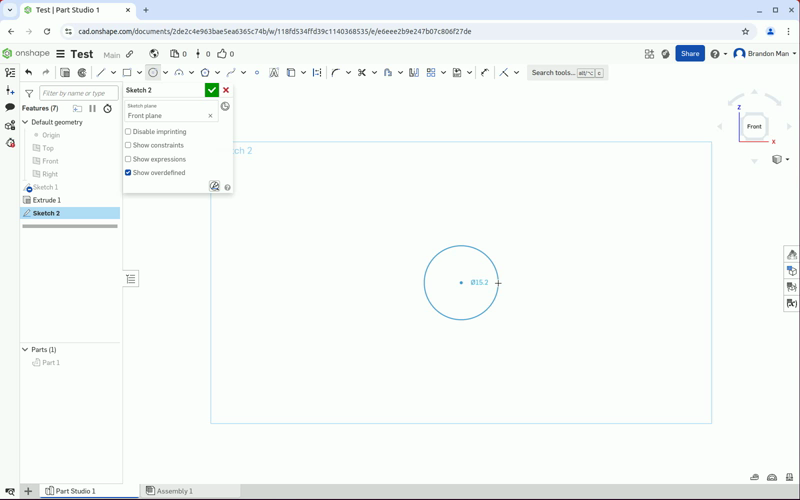
click(498, 282)
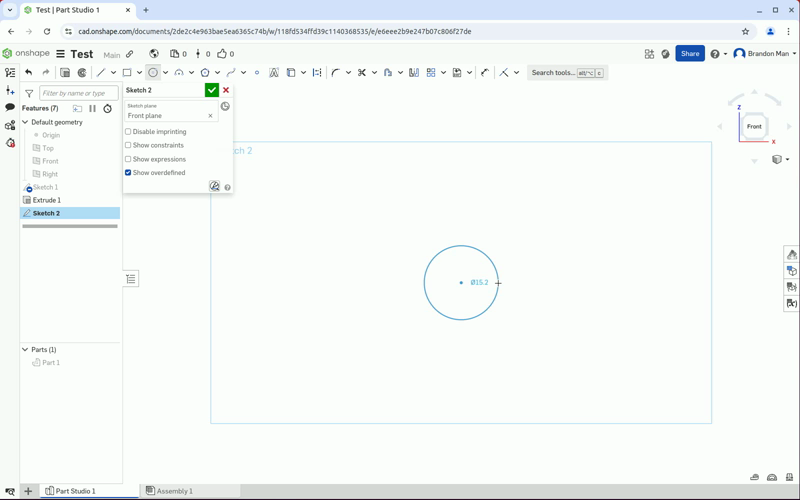
key(esc)
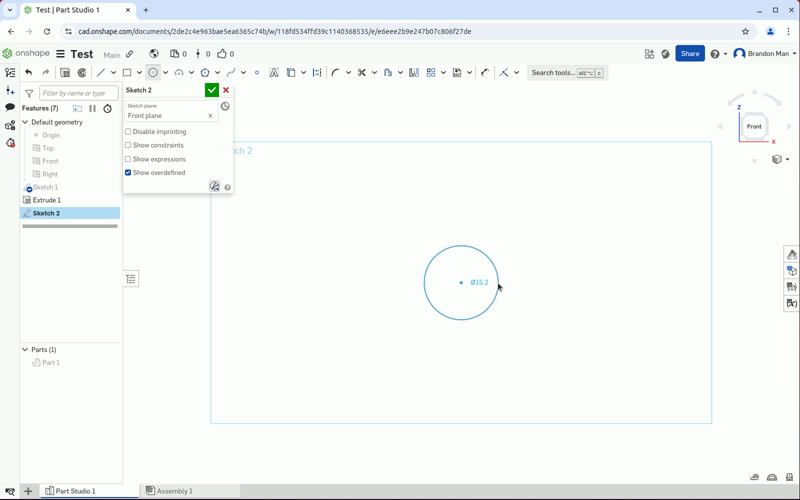
mouse_move(468, 292)
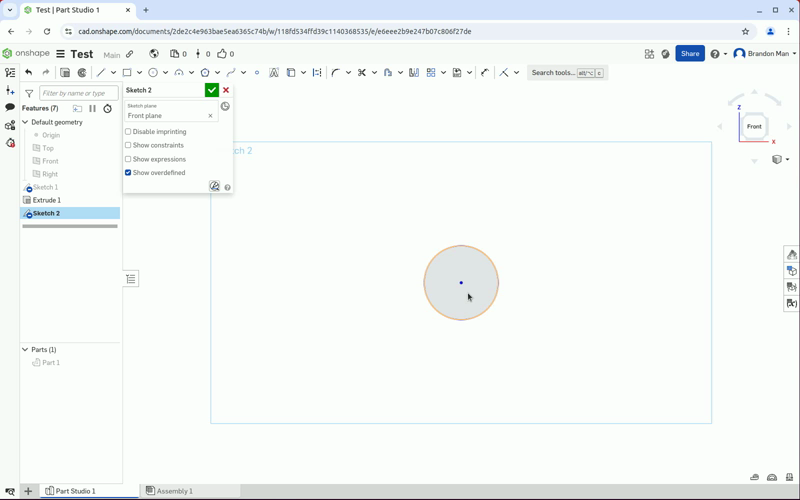
click(468, 292)
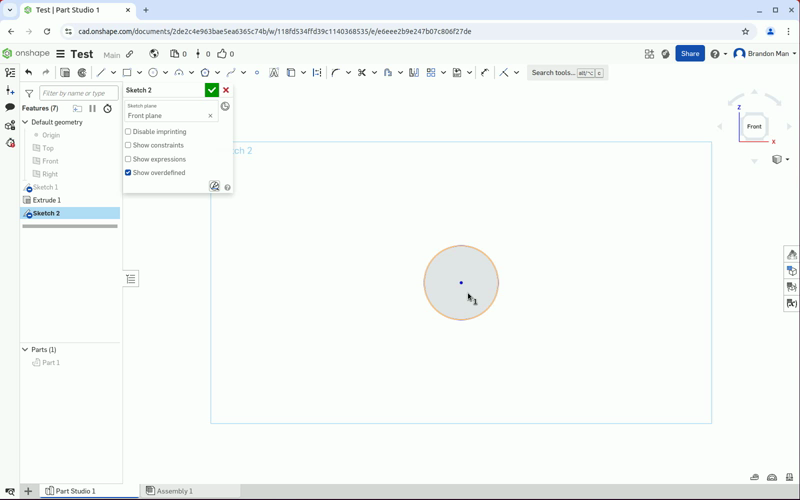
mouse_move(73, 352)
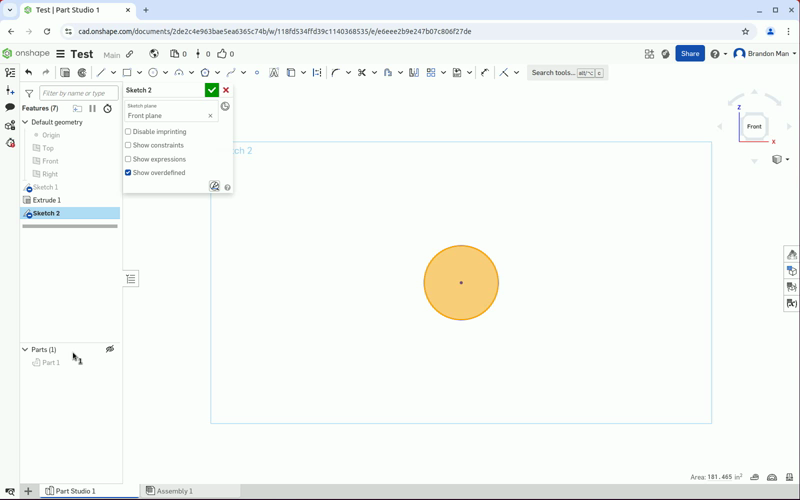
key(shift+y)
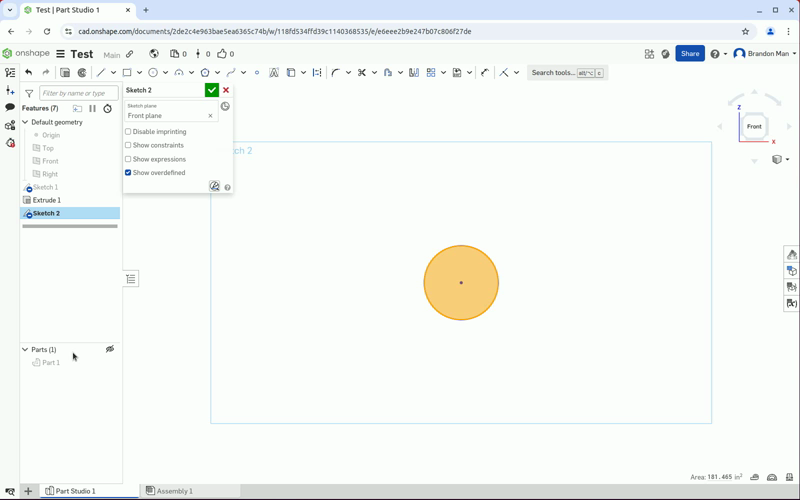
key(shift+e)
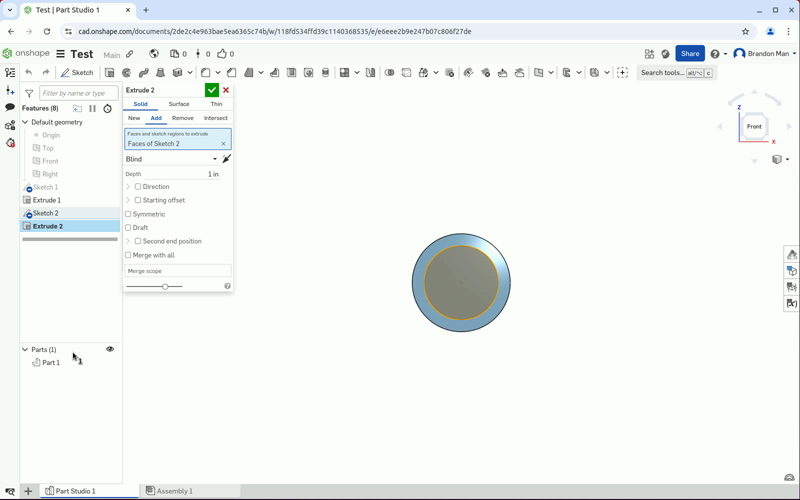
mouse_move(143, 106)
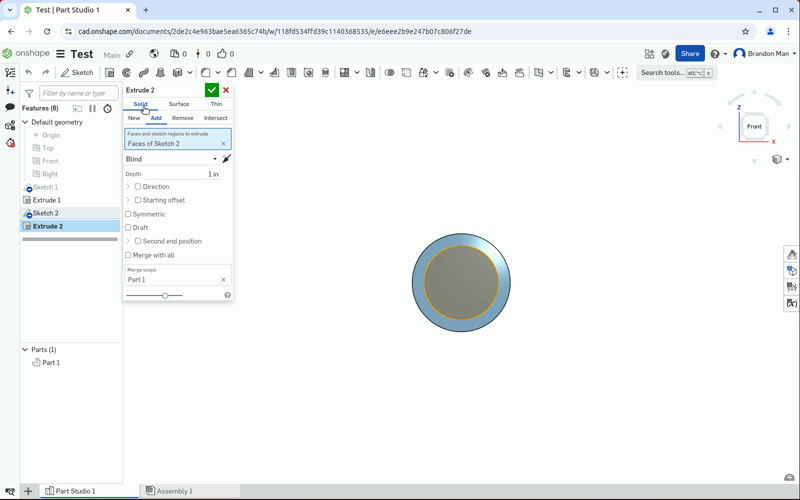
click(143, 106)
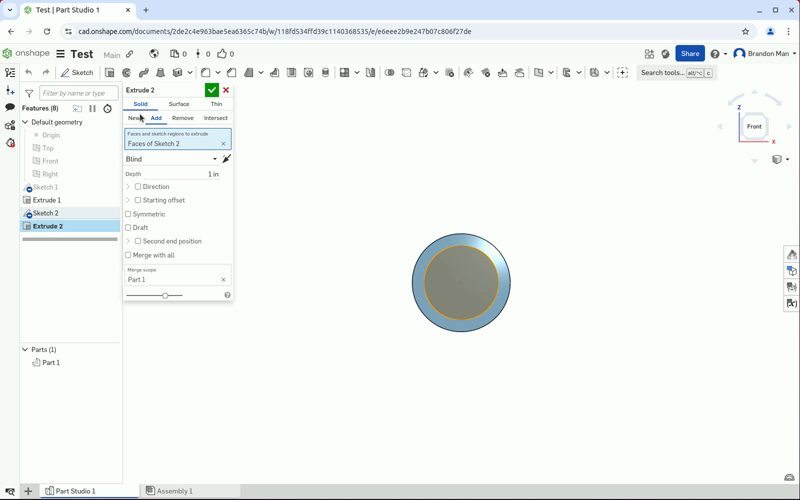
mouse_move(137, 120)
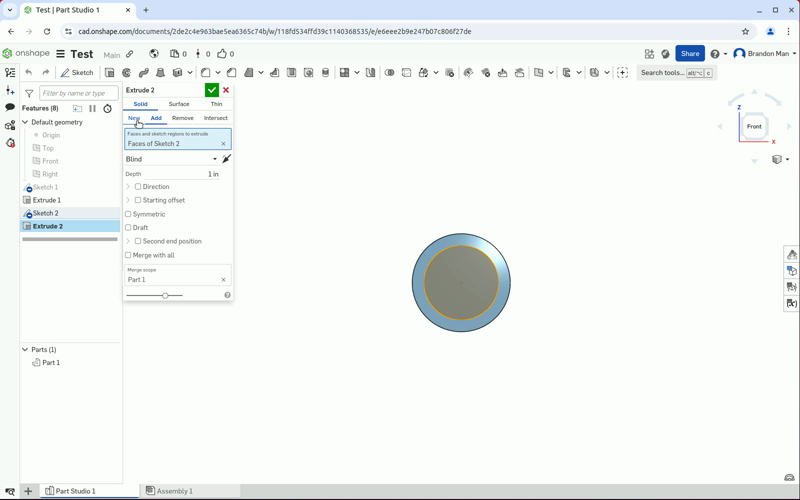
click(137, 120)
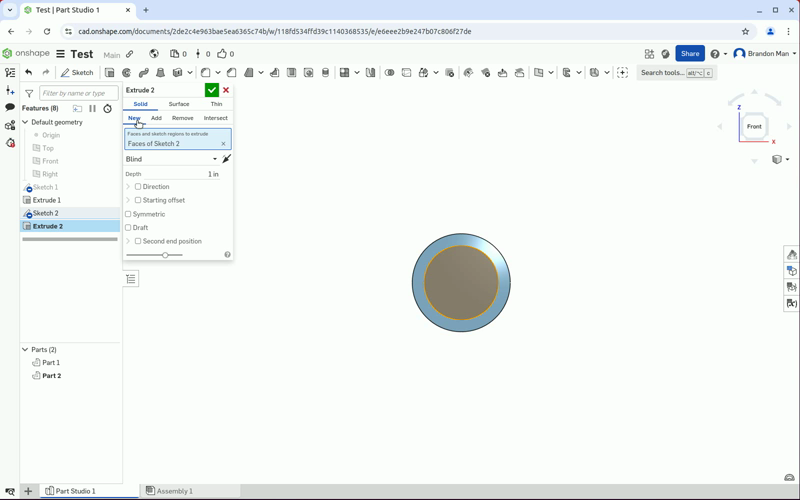
key(tab, 4)
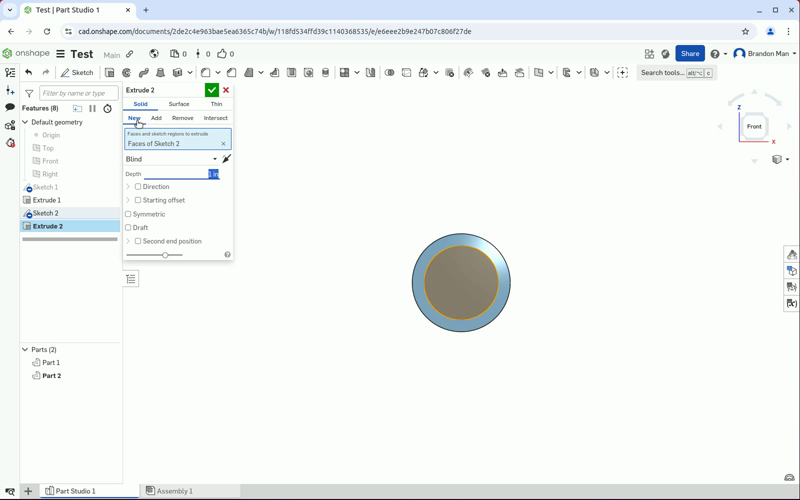
text(6.258)
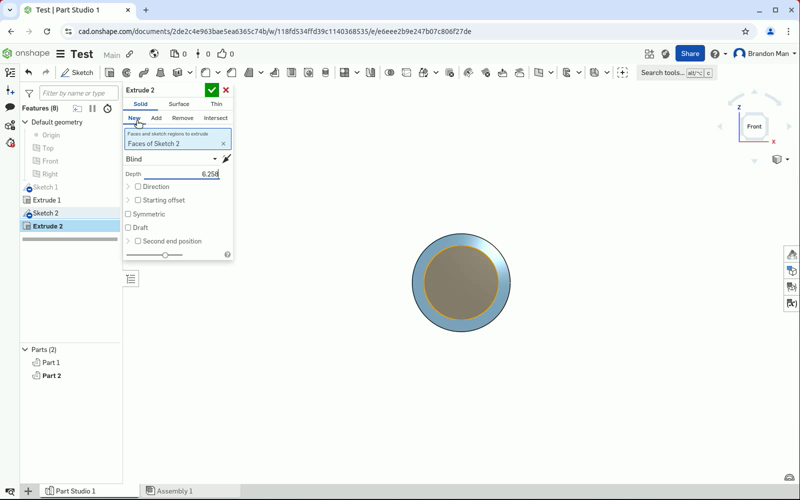
key(enter)
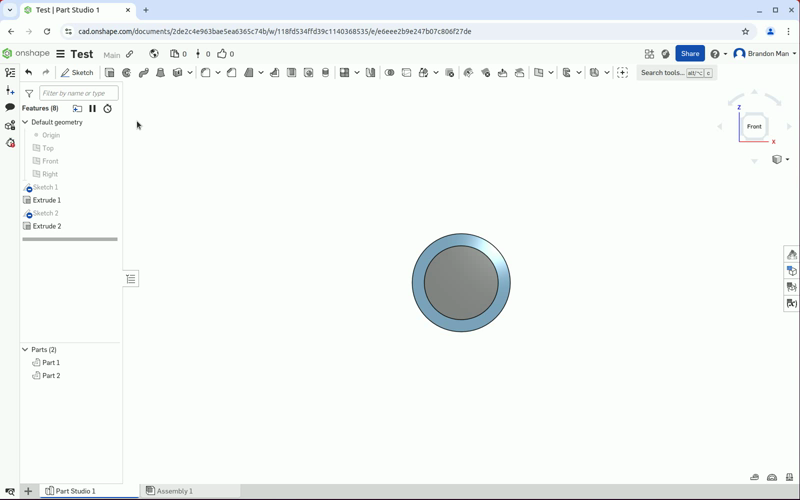
key(shift+h)
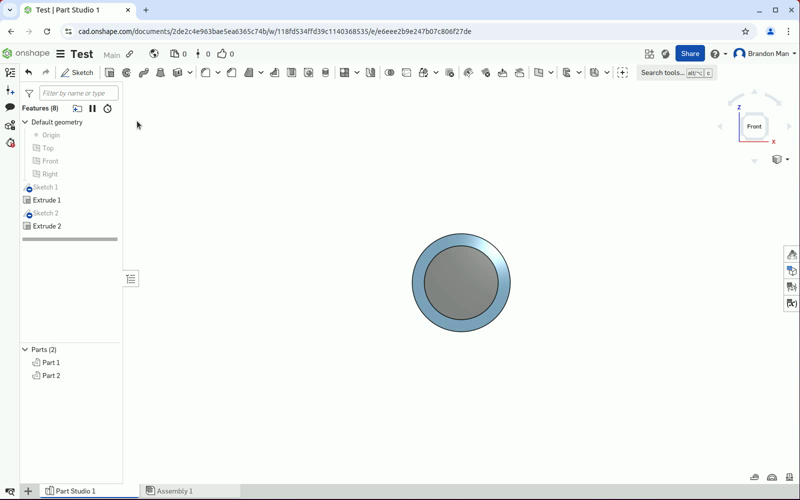
key(shift+h)
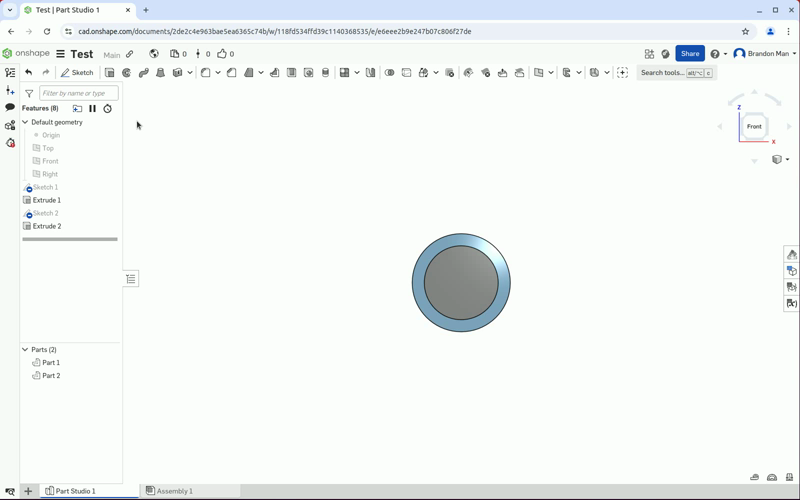
mouse_move(73, 189)
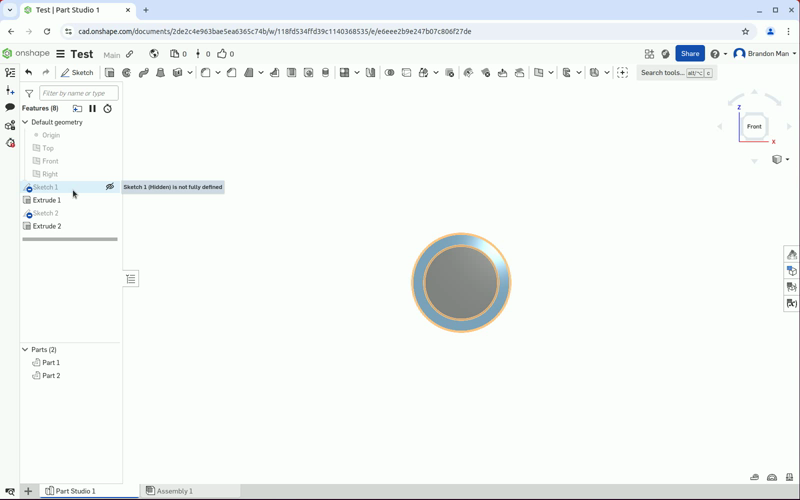
click(73, 189)
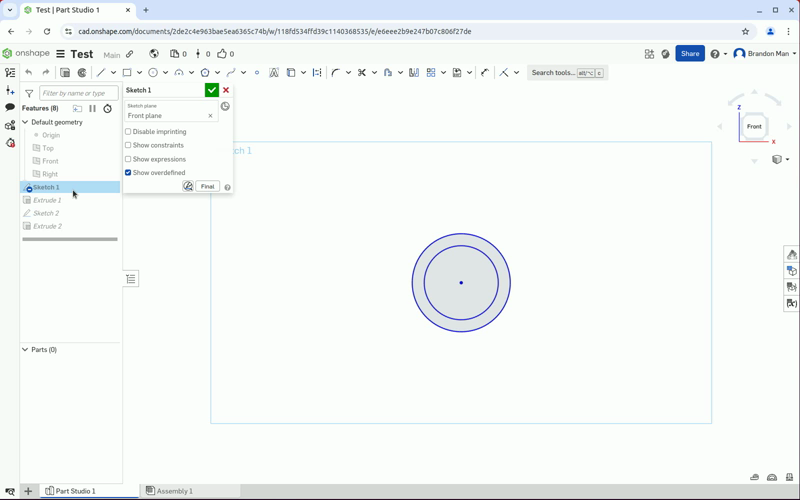
mouse_move(229, 92)
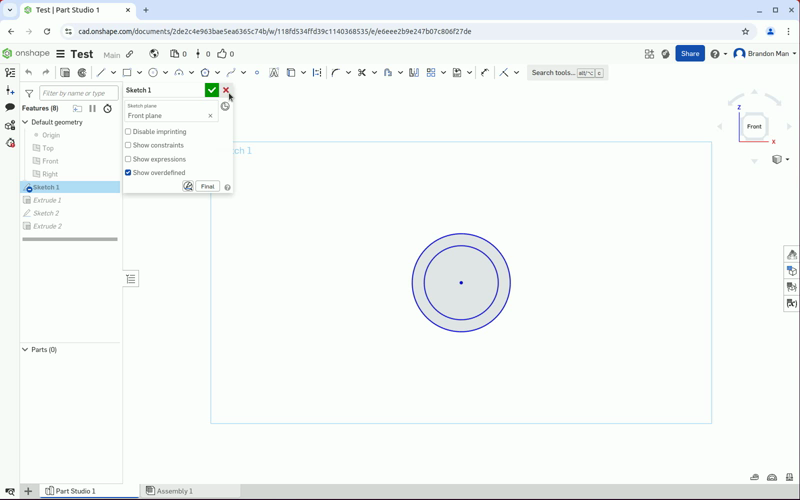
click(229, 92)
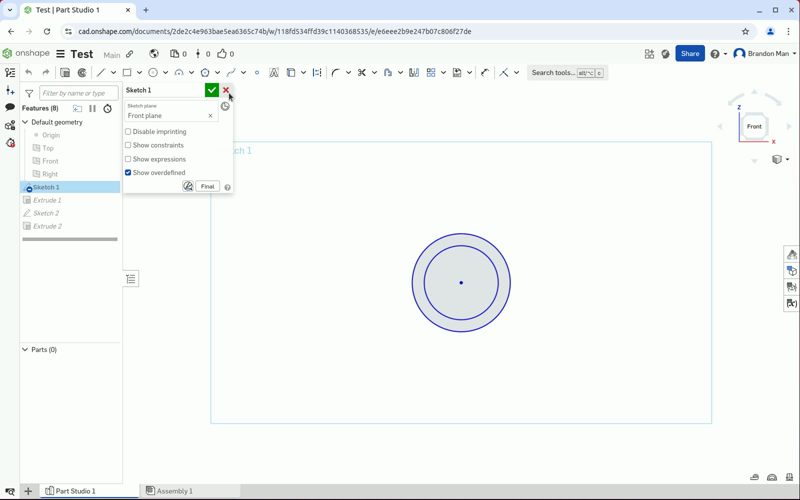
key(shift+s)
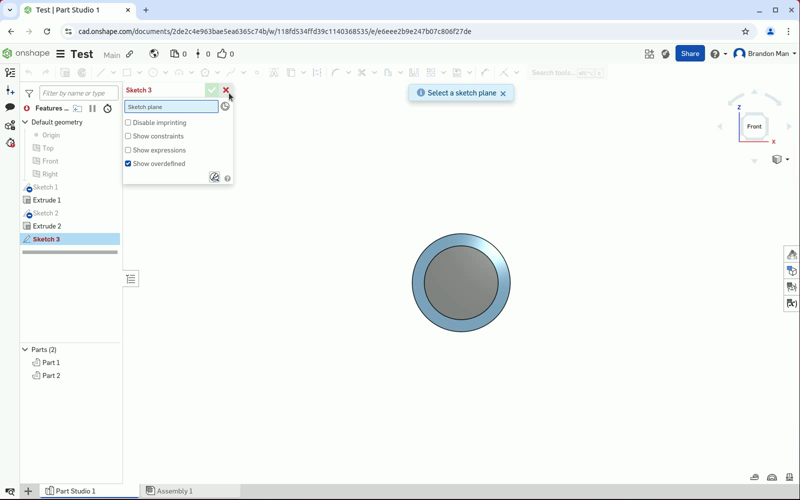
mouse_move(73, 163)
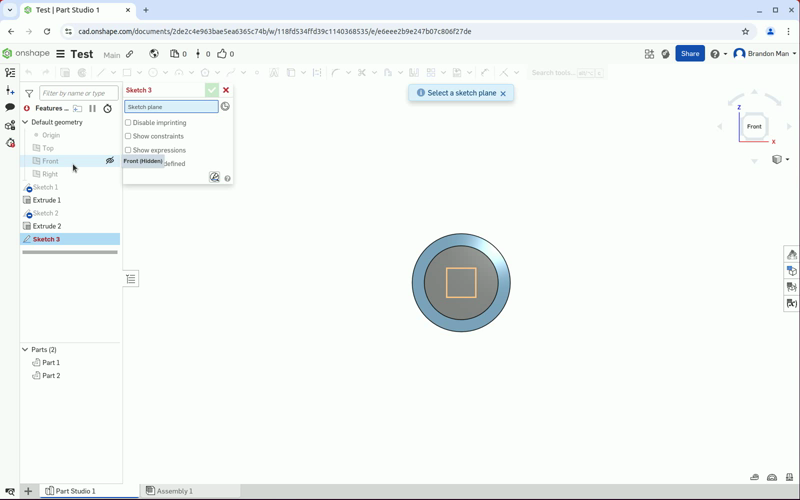
click(73, 163)
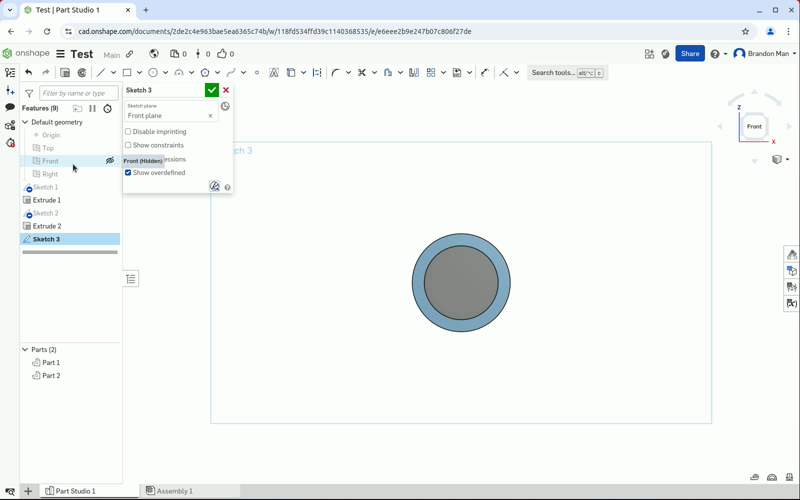
mouse_move(73, 352)
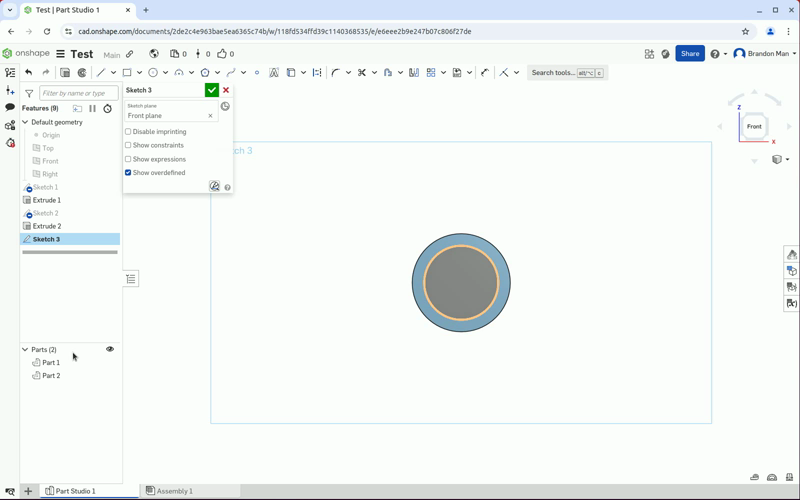
key(y)
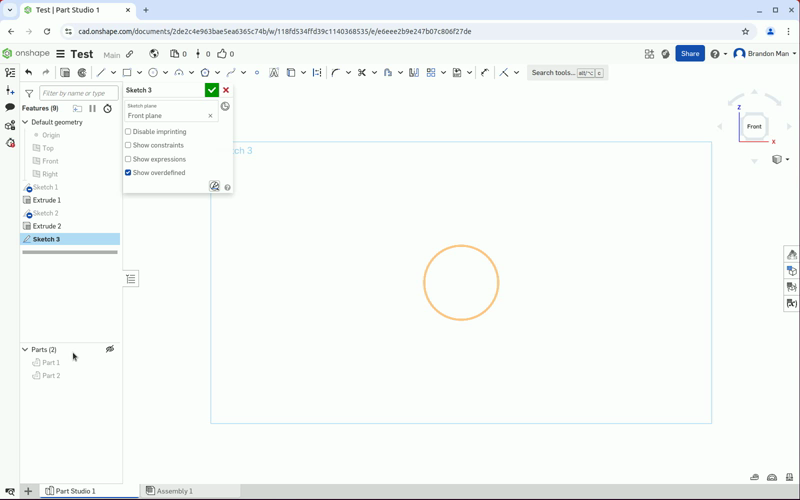
key(c)
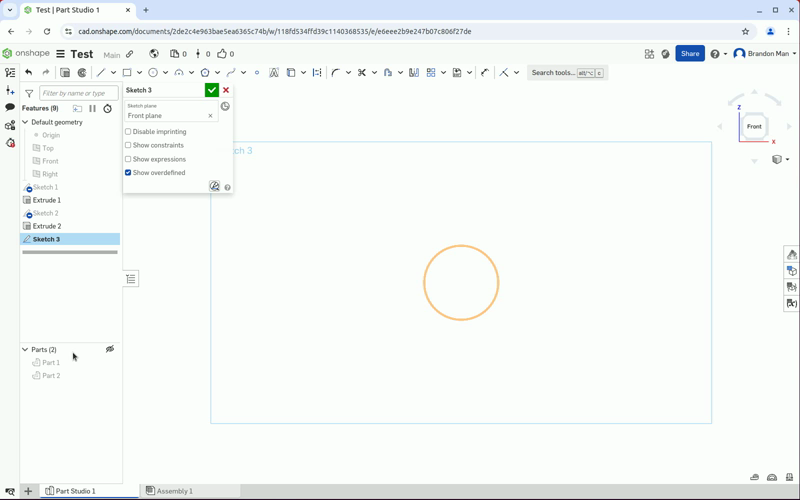
key_down(shift)
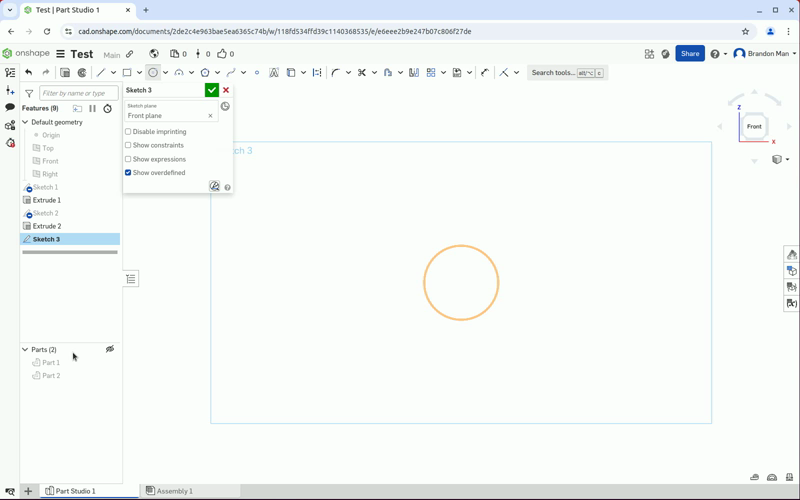
mouse_move(461, 282)
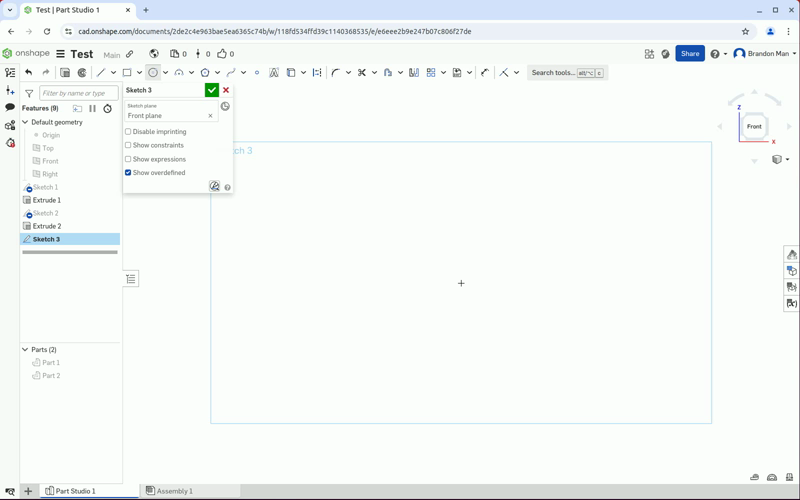
click(461, 282)
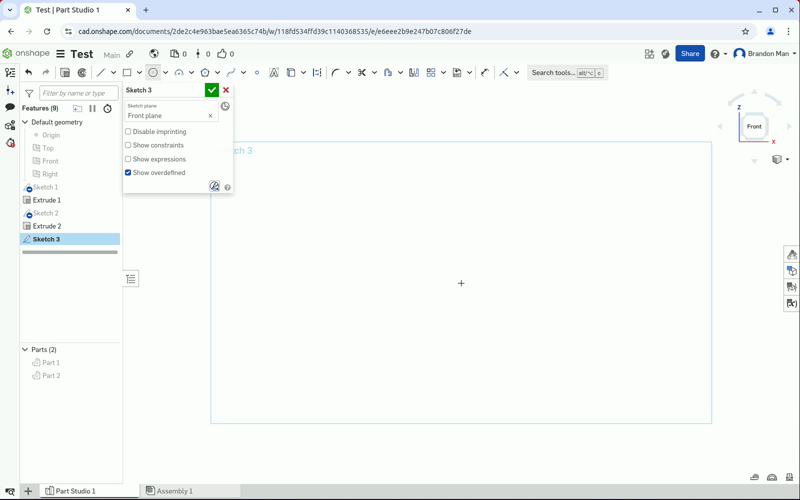
key_up(shift)
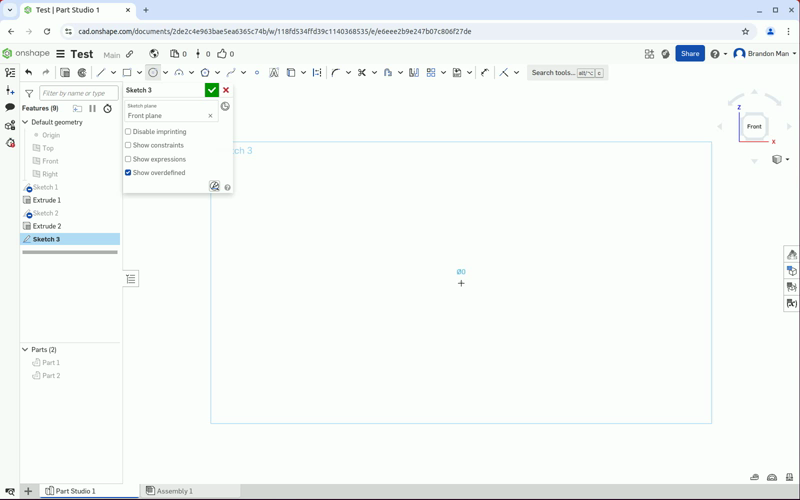
mouse_move(510, 282)
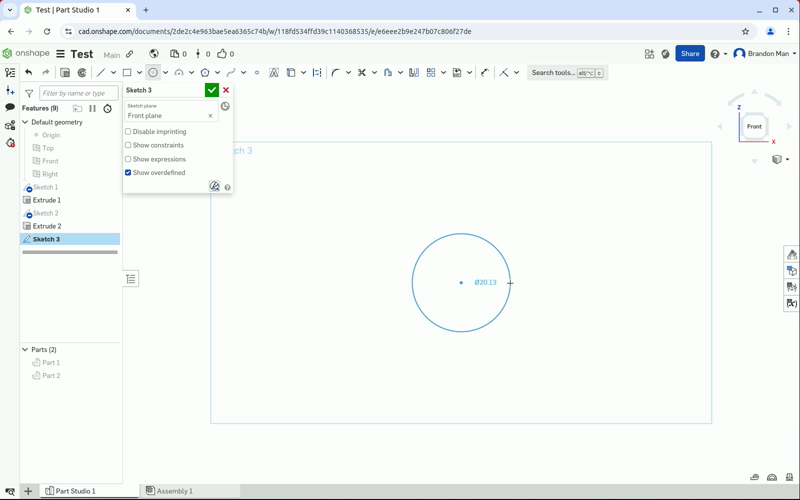
click(510, 282)
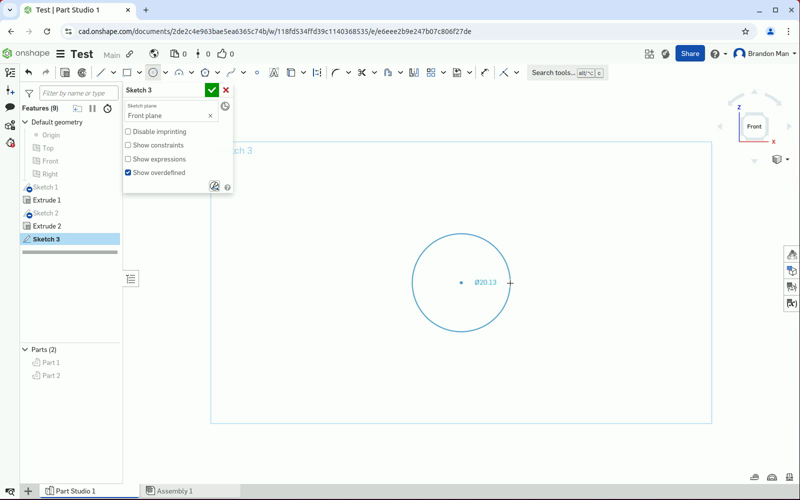
key(esc)
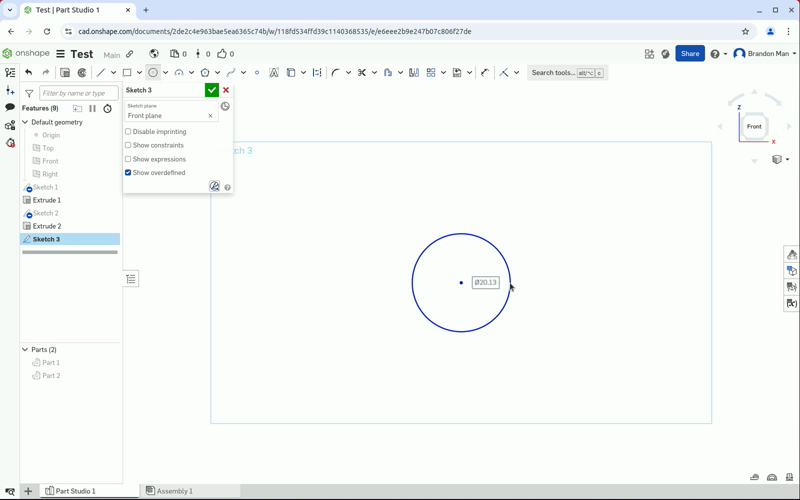
key(c)
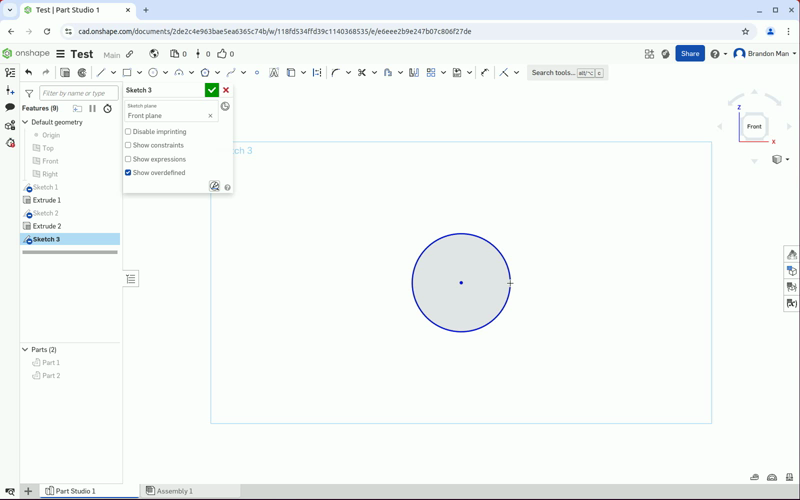
key_down(shift)
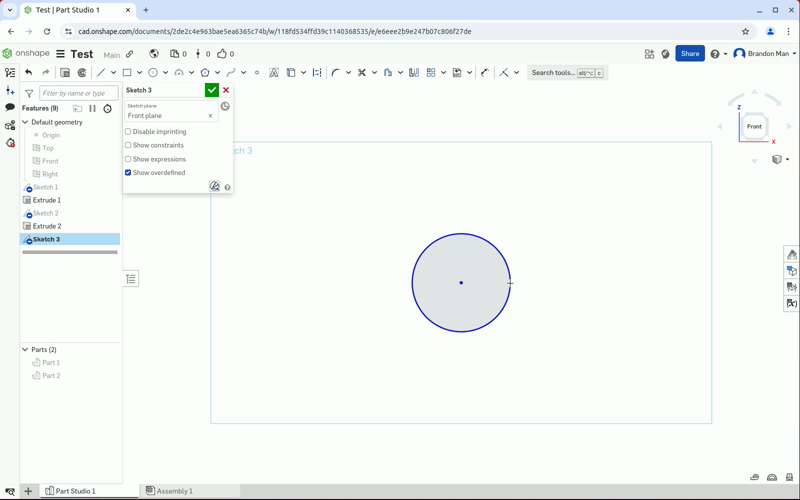
mouse_move(461, 282)
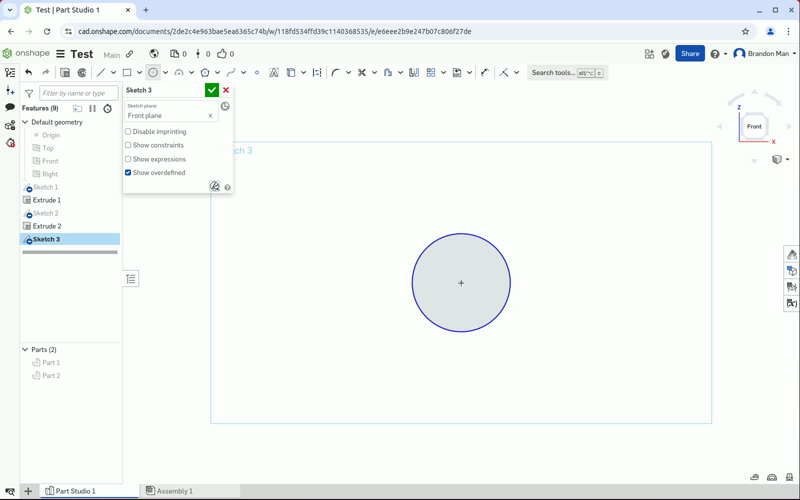
click(461, 282)
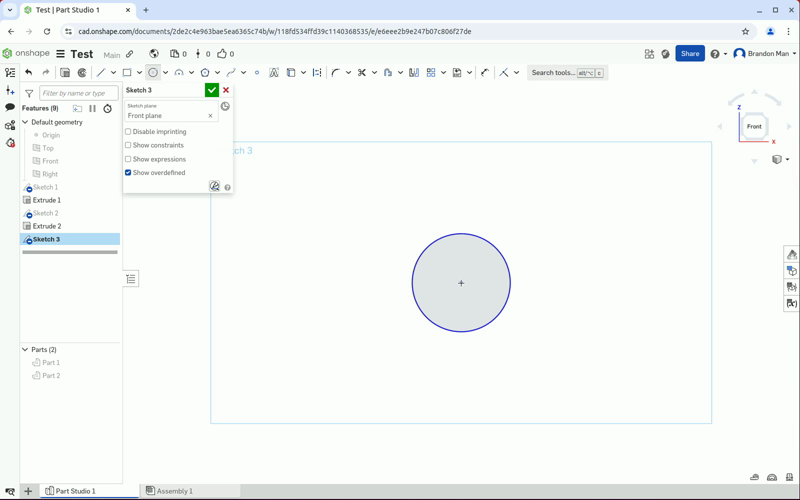
key_up(shift)
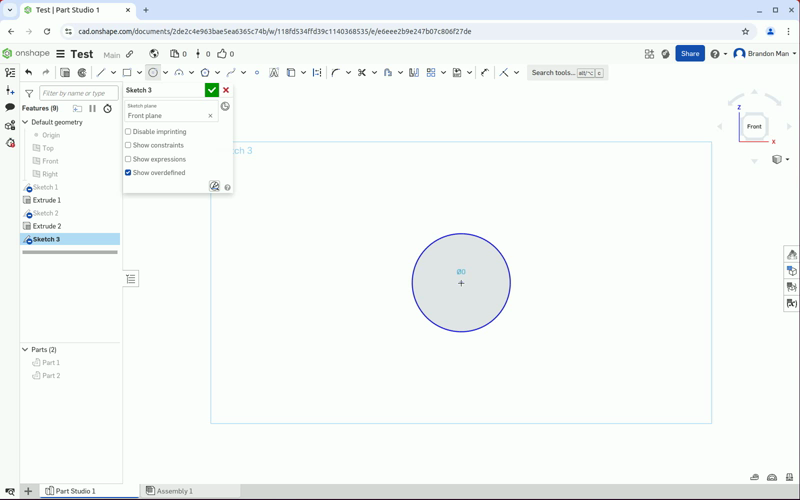
mouse_move(498, 282)
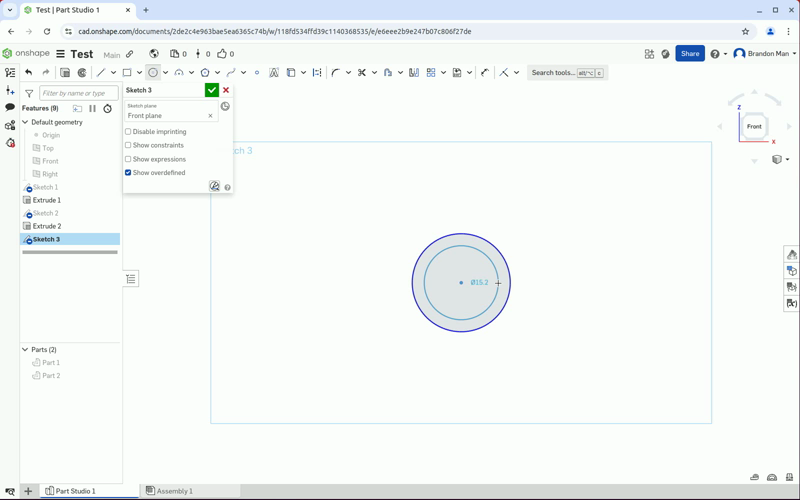
click(498, 282)
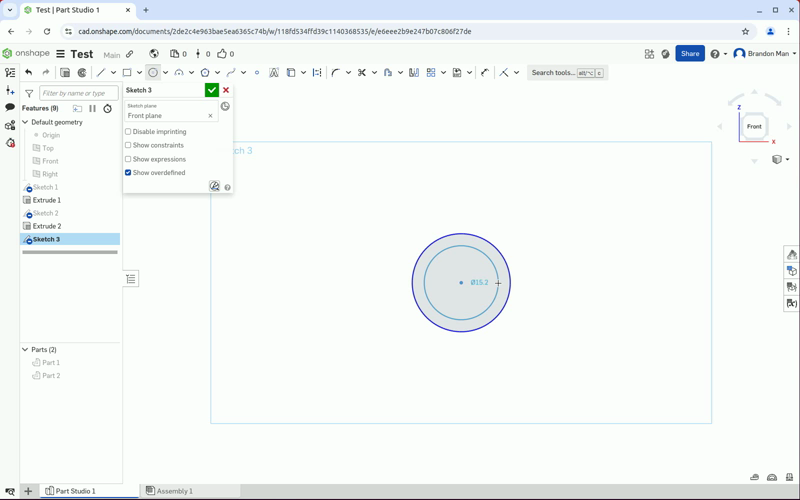
key(esc)
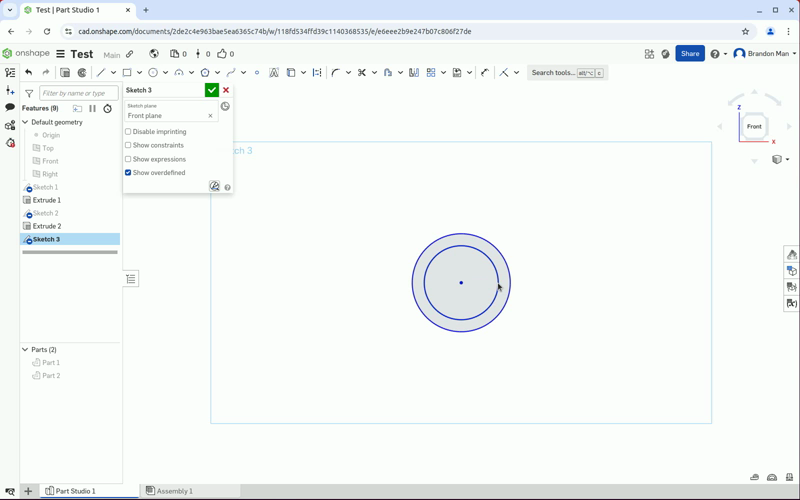
mouse_move(498, 295)
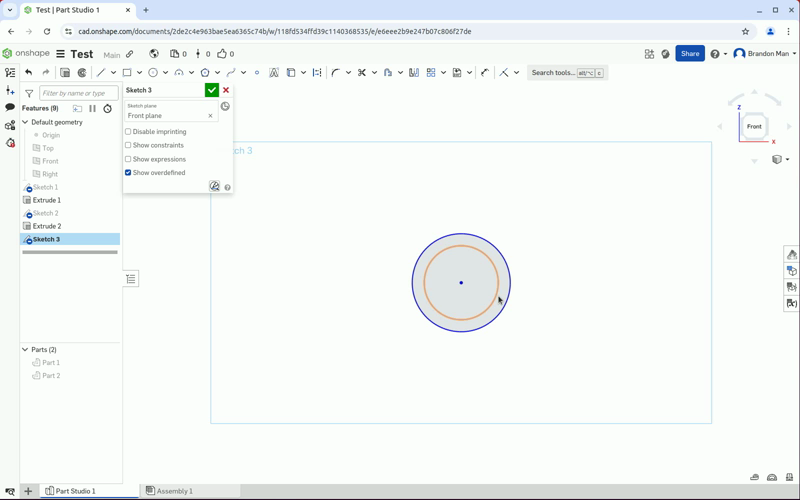
click(498, 295)
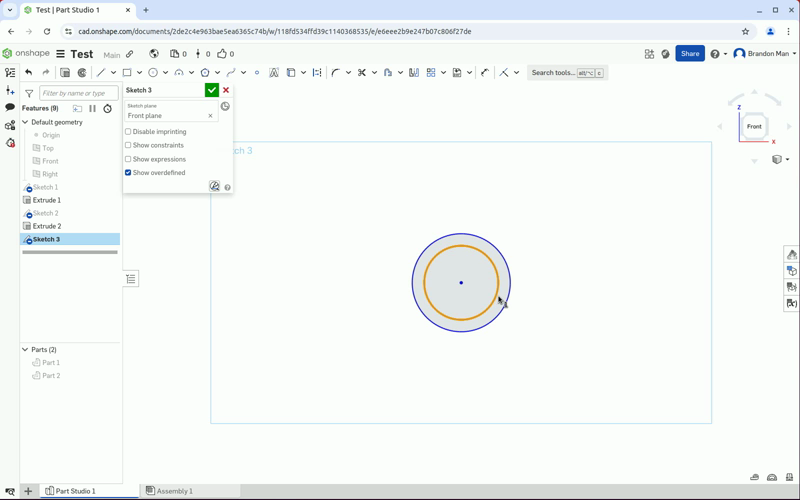
mouse_move(73, 352)
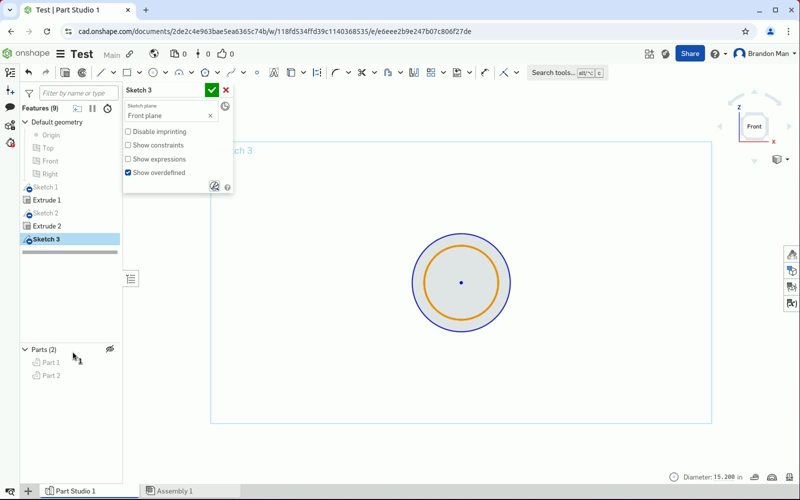
key(shift+y)
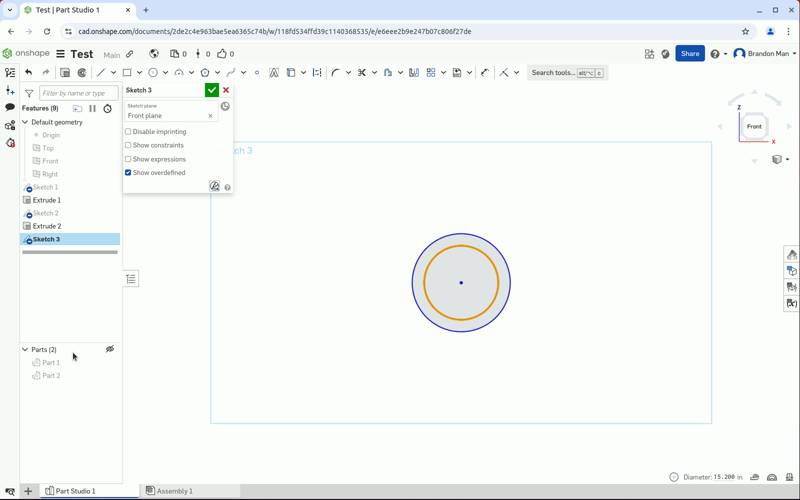
key(shift+e)
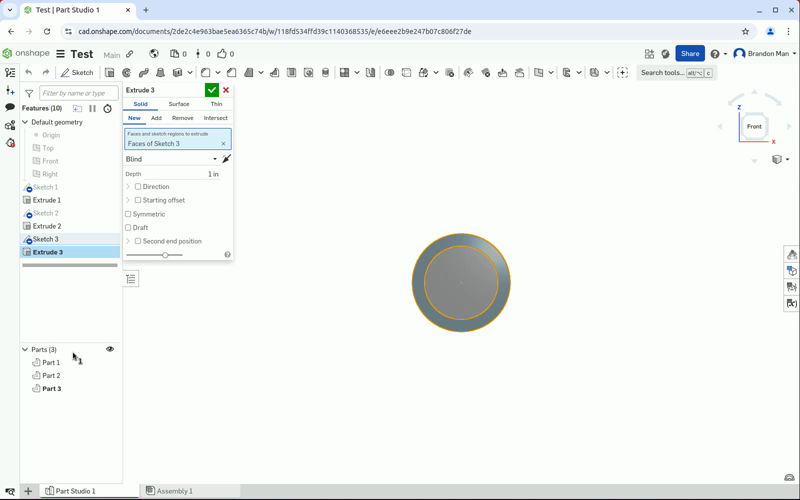
mouse_move(143, 106)
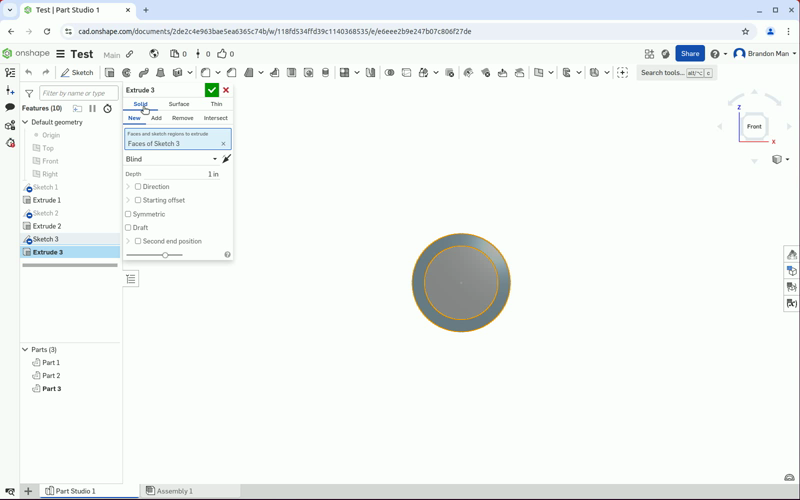
click(143, 106)
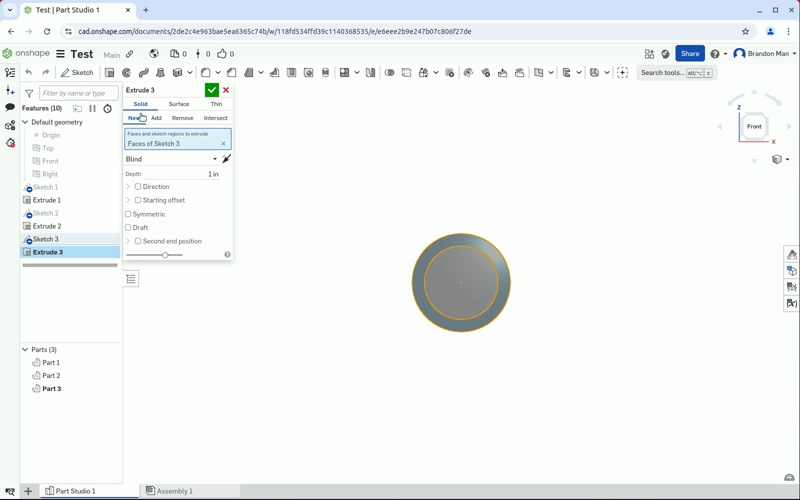
mouse_move(137, 120)
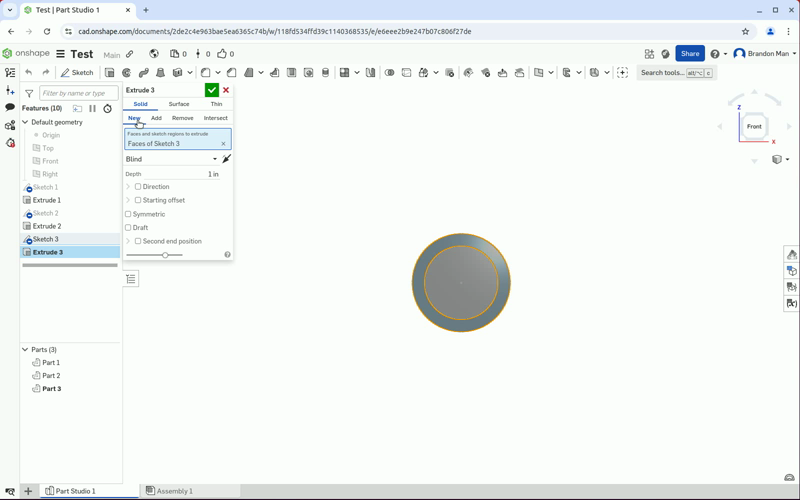
click(137, 120)
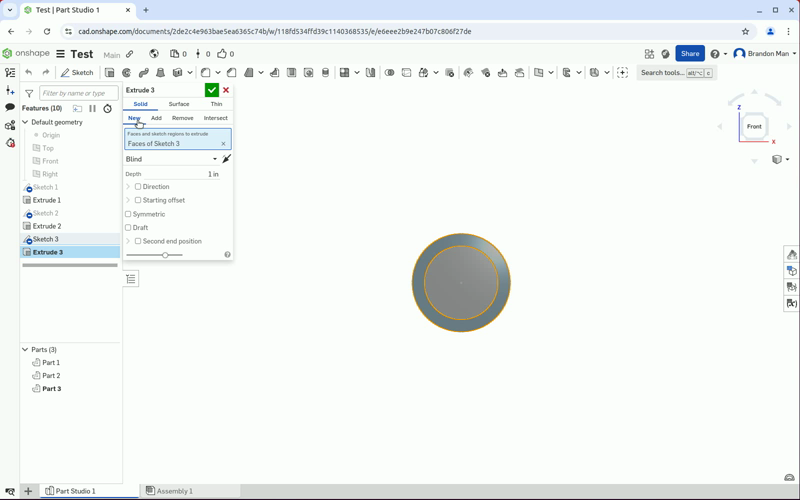
key(tab, 4)
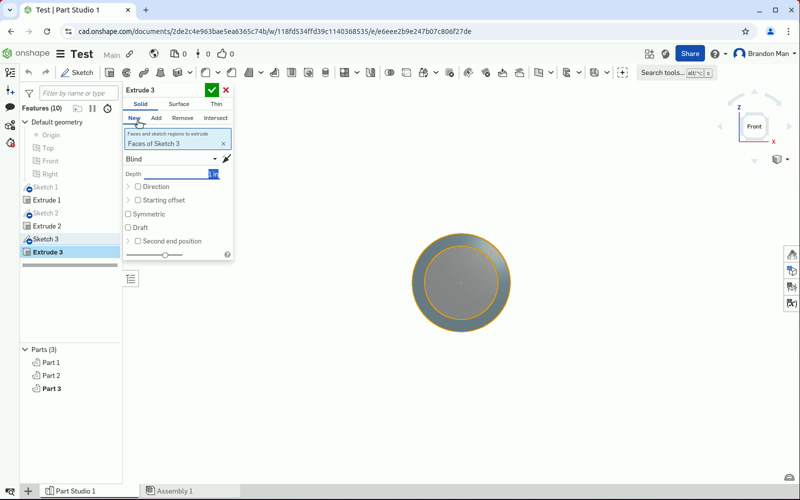
text(6.258)
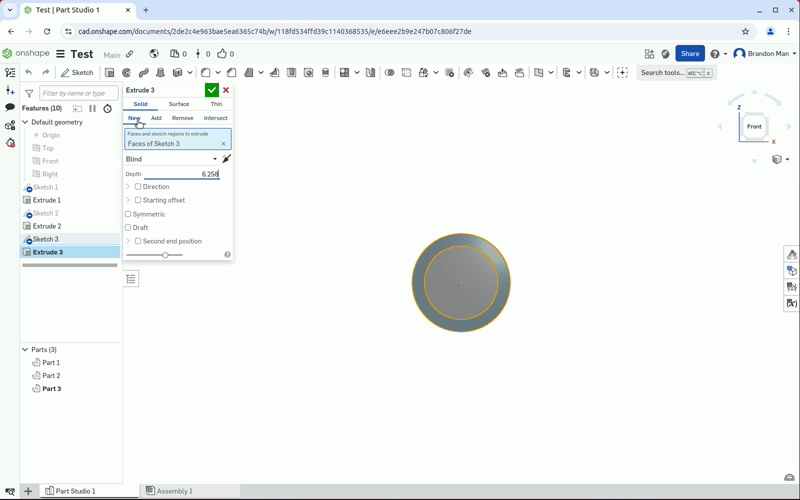
key(enter)
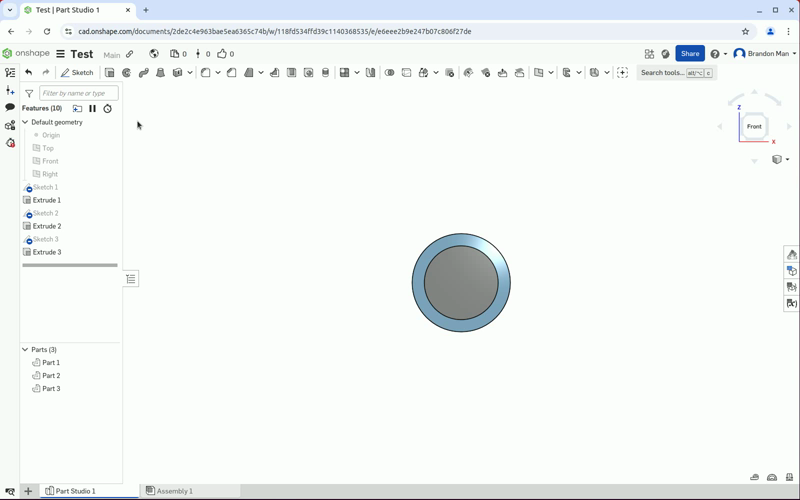
key(shift+h)
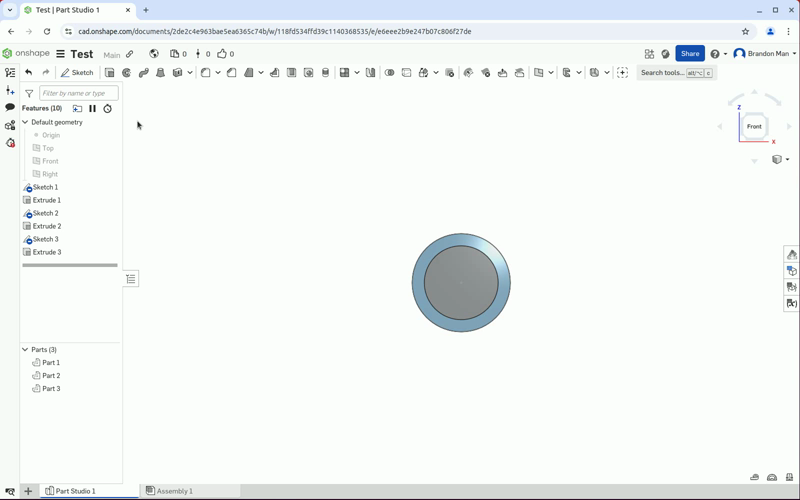
key(shift+h)
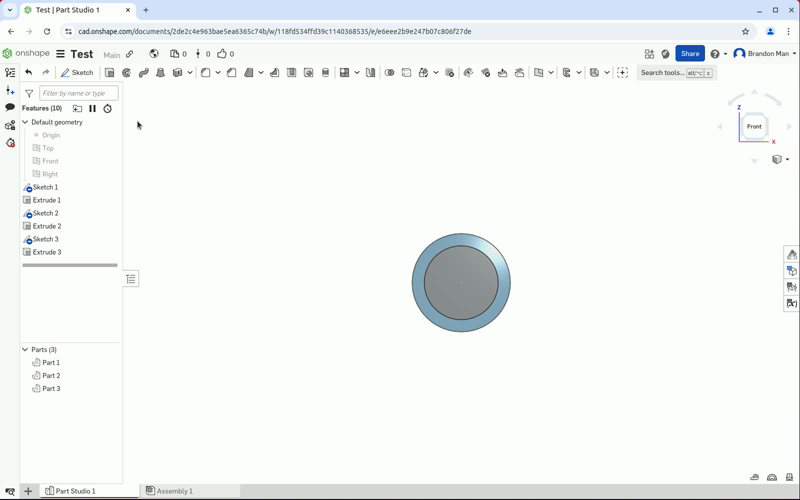
key(shift+7)
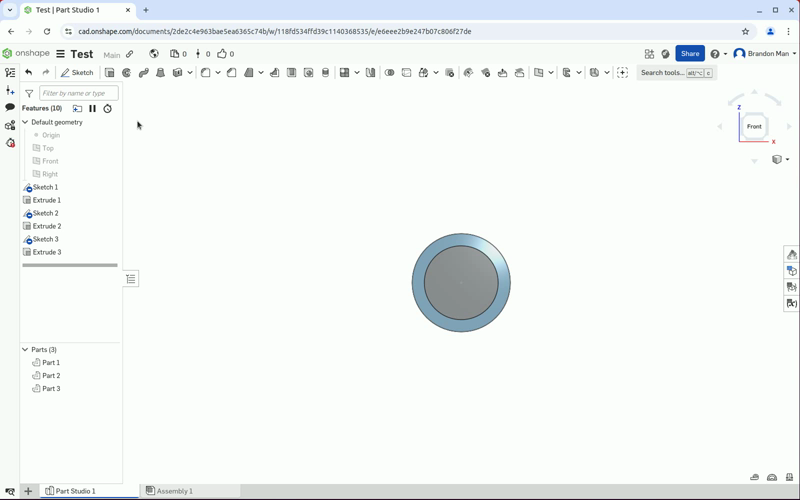
key(left, 2)
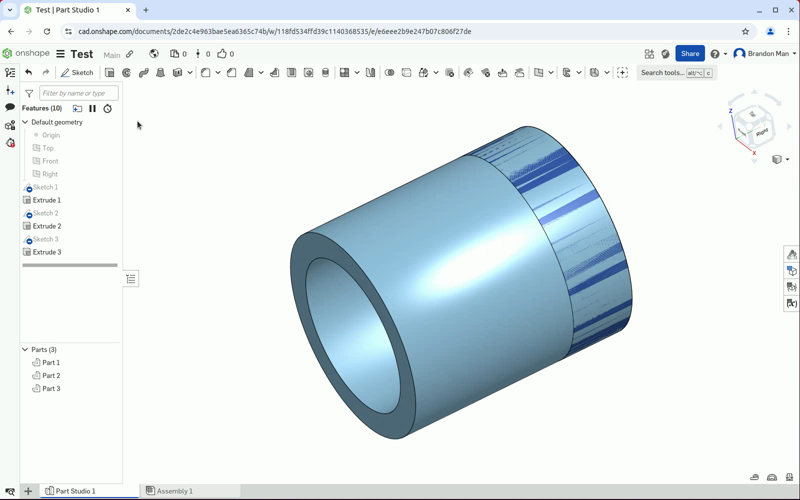
key(down, 2)
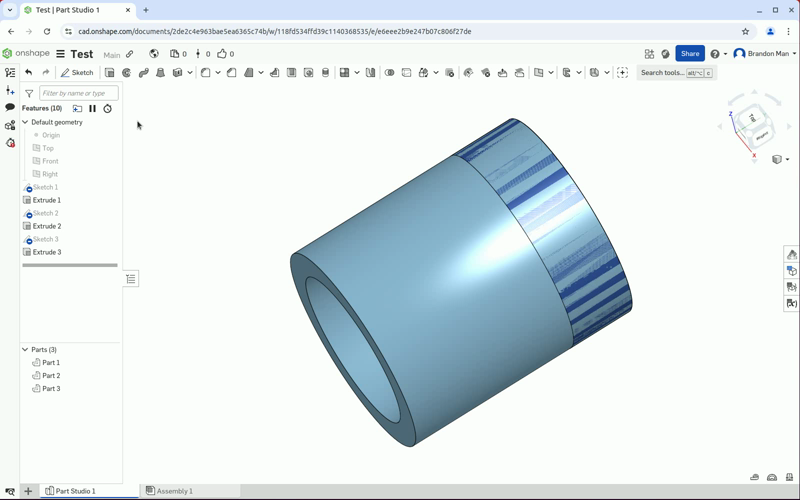
key(up, 2)
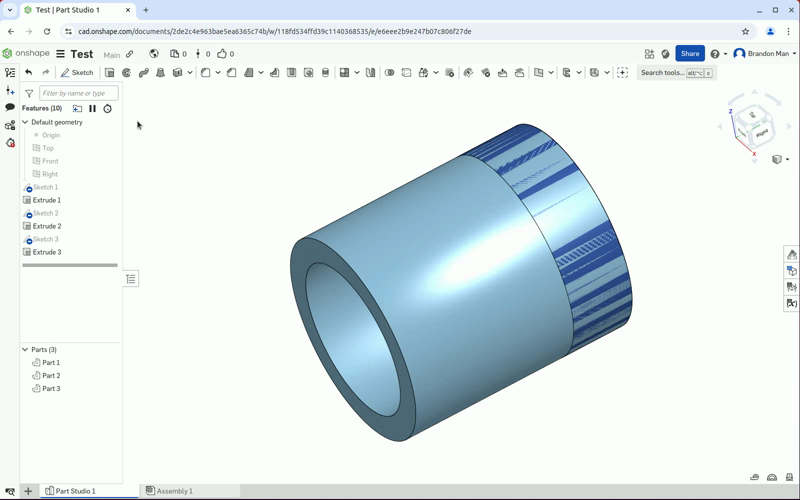
key(right, 2)
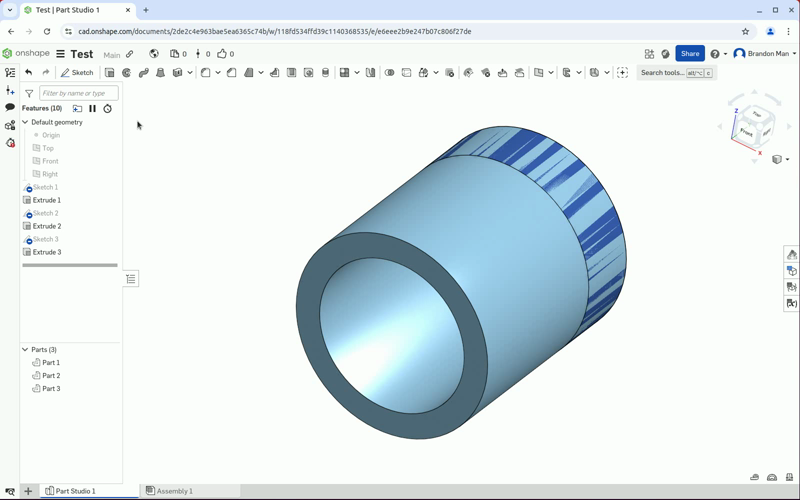
mouse_move(73, 189)
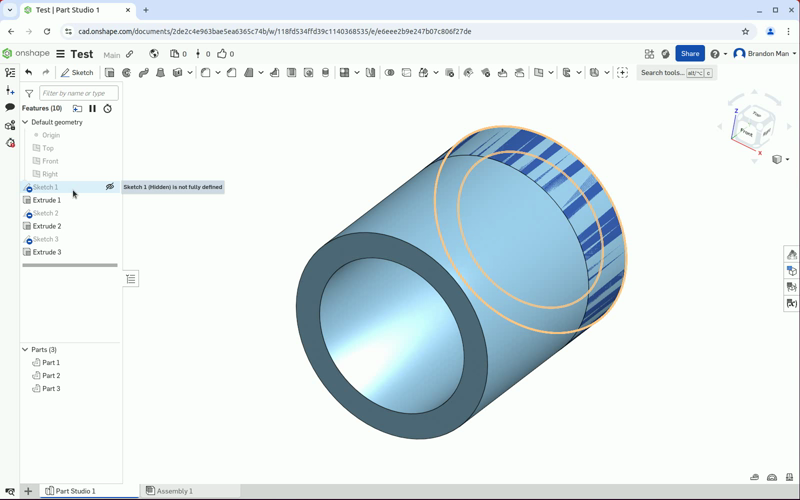
click(73, 189)